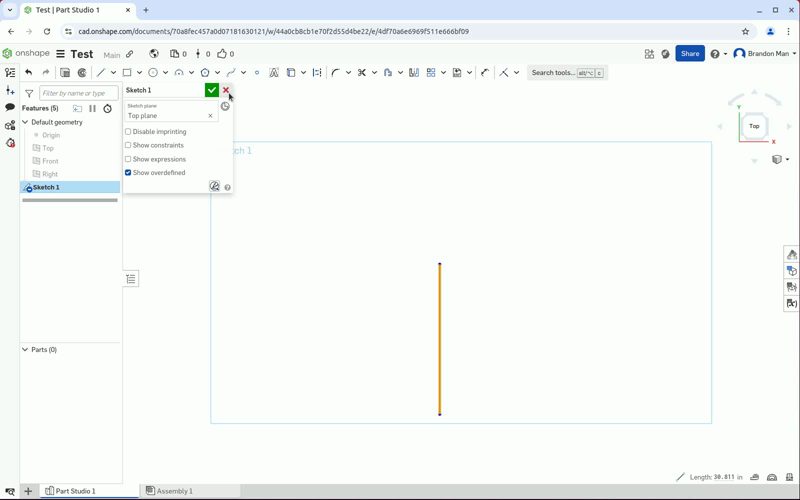
key(shift+h)
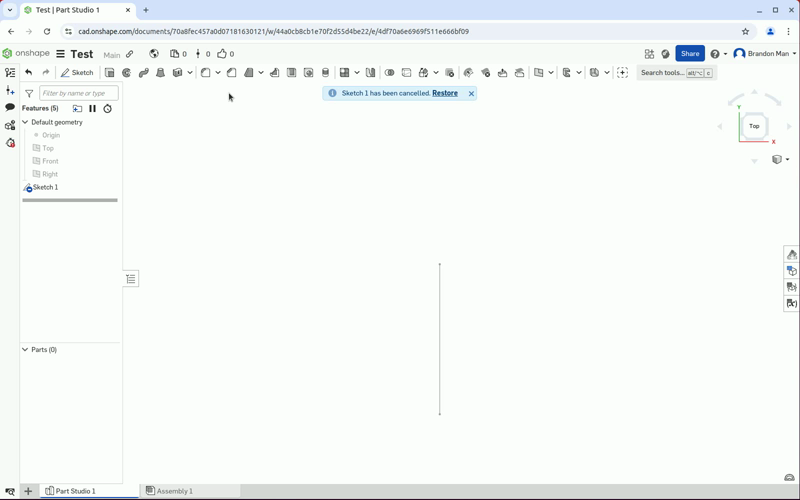
mouse_move(73, 352)
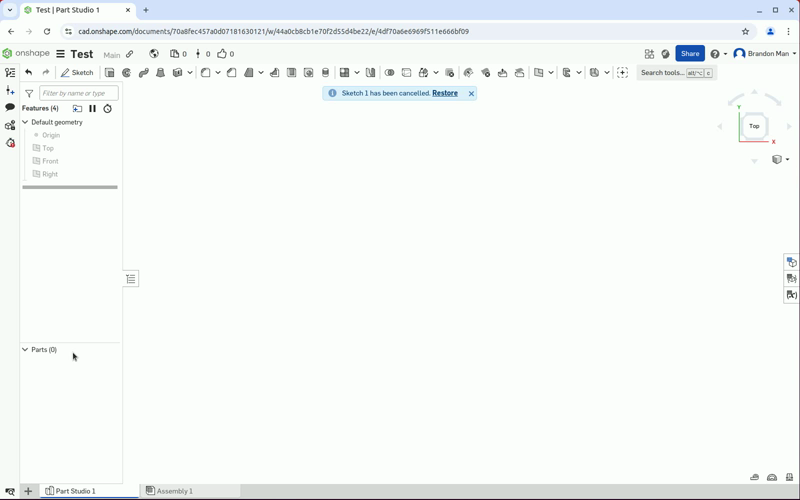
key(y)
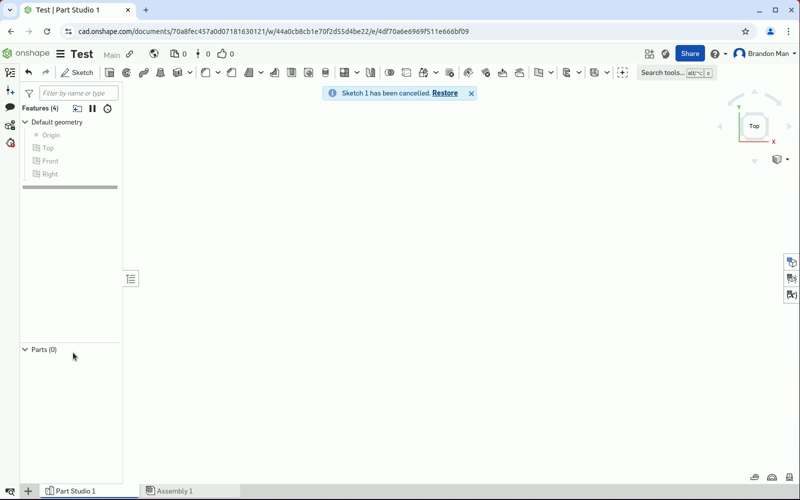
key(shift+p)
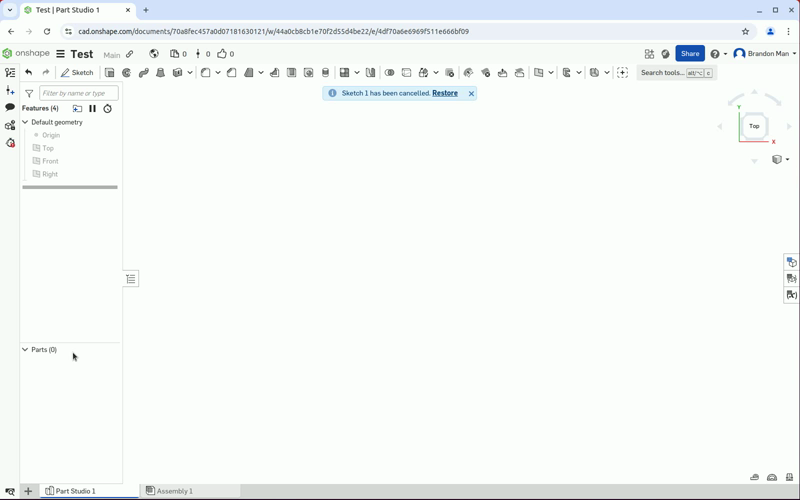
key(space)
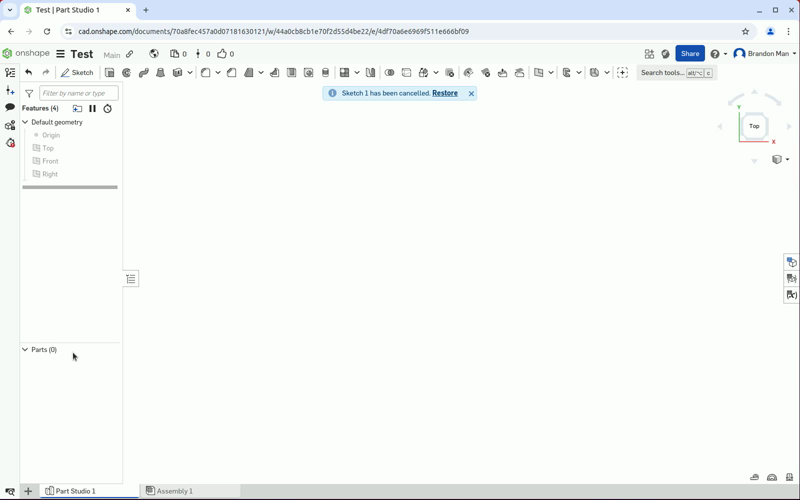
key_down(shift)
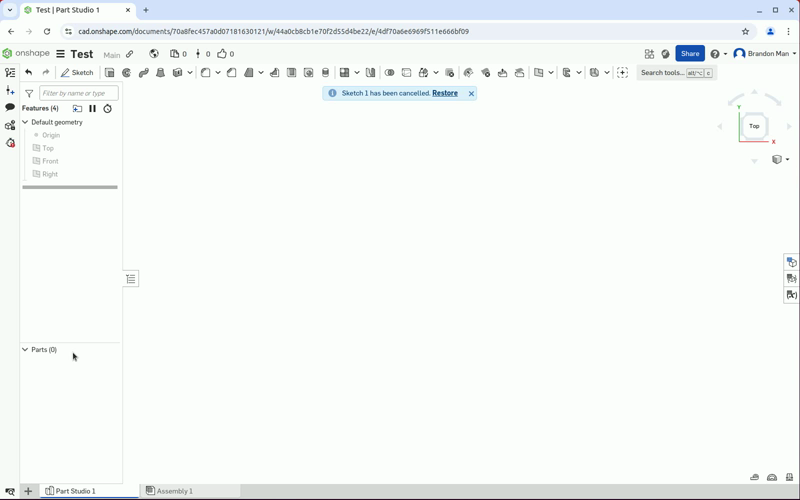
key(up)
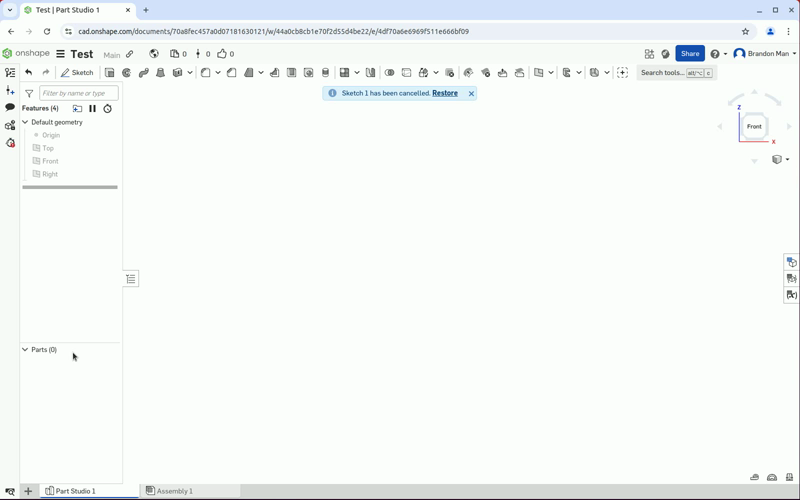
key_up(shift)
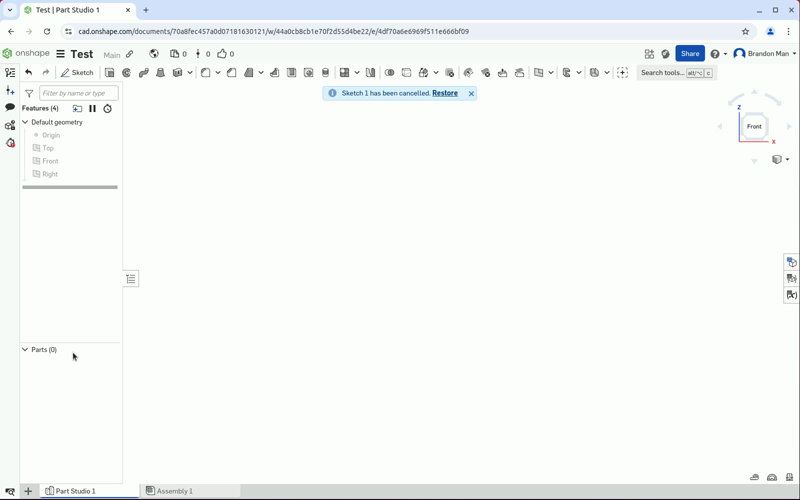
mouse_move(73, 352)
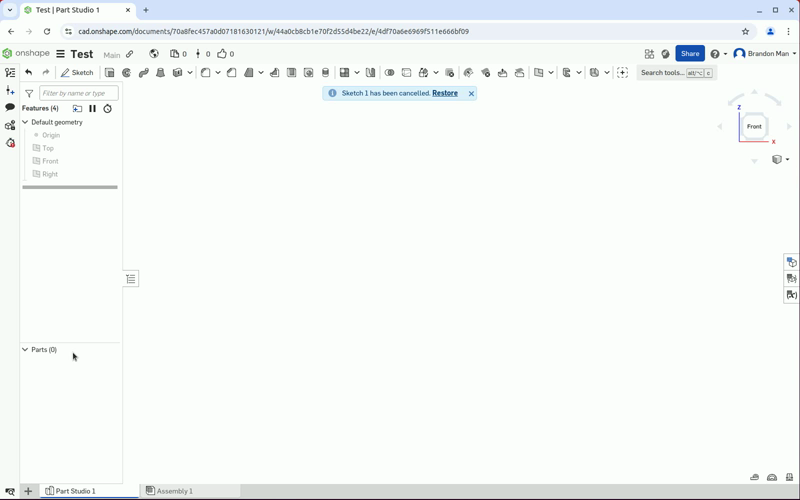
key(shift+y)
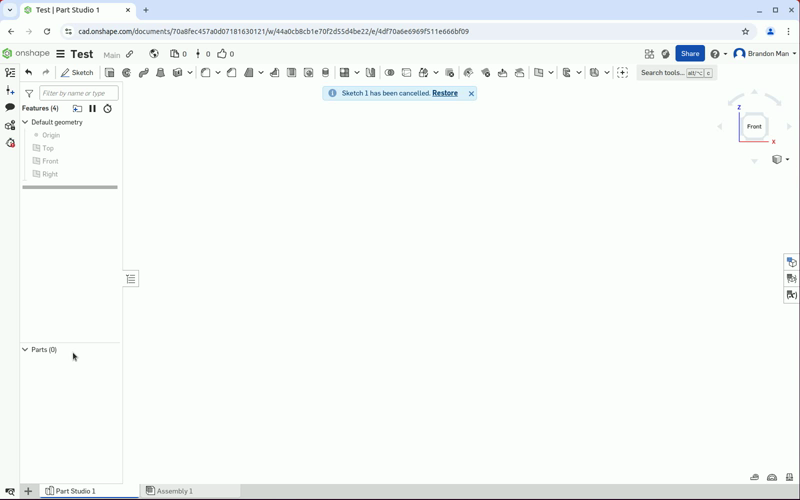
key(shift+s)
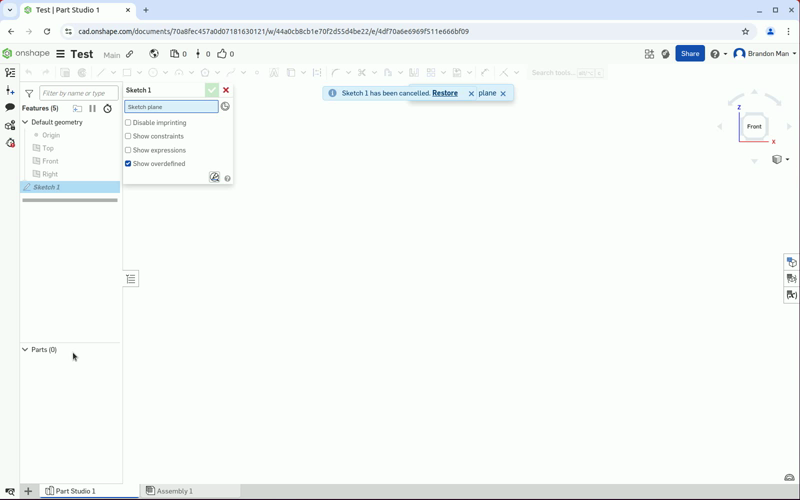
mouse_move(73, 163)
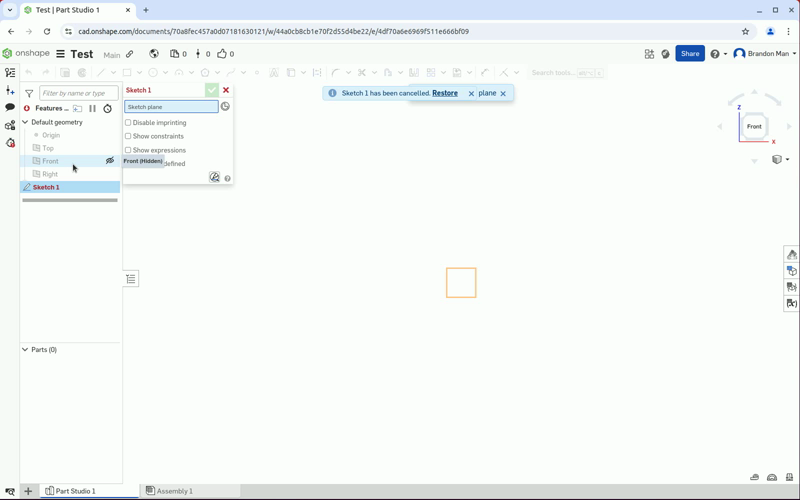
click(73, 163)
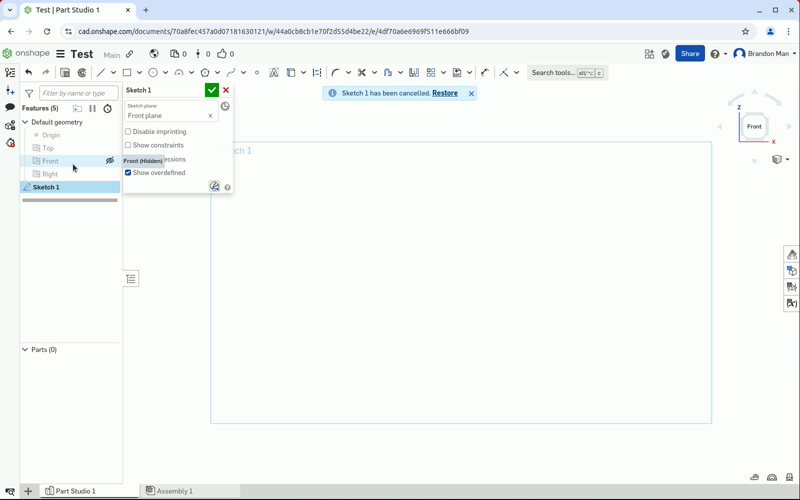
mouse_move(73, 352)
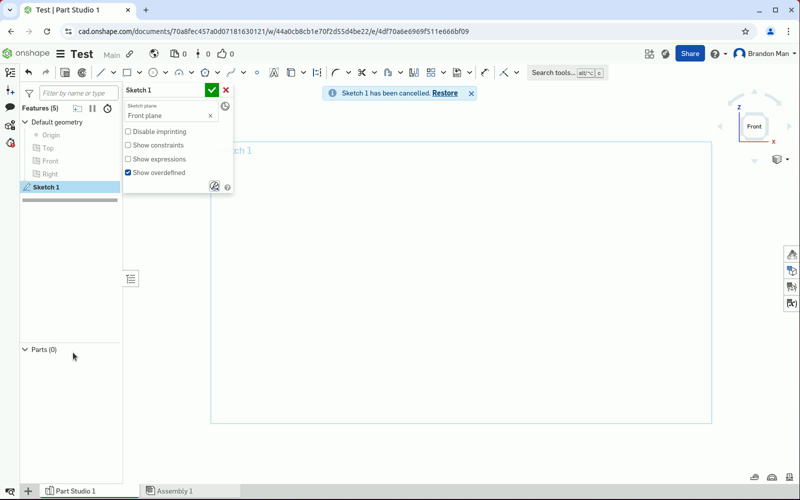
key(y)
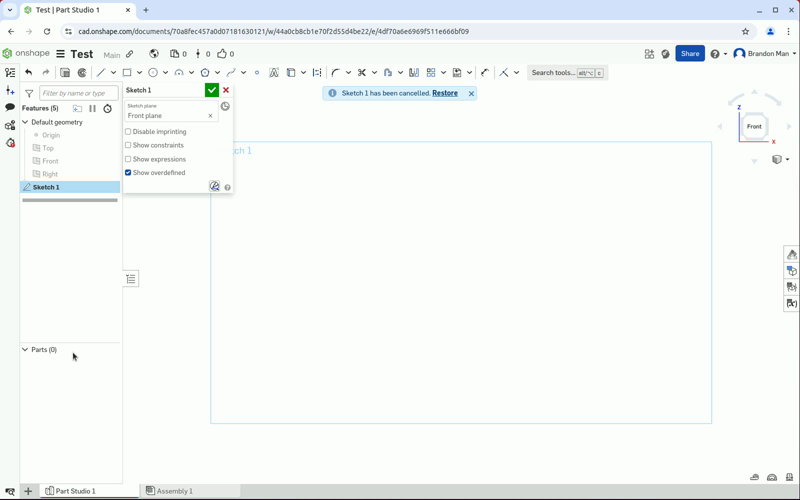
key(l)
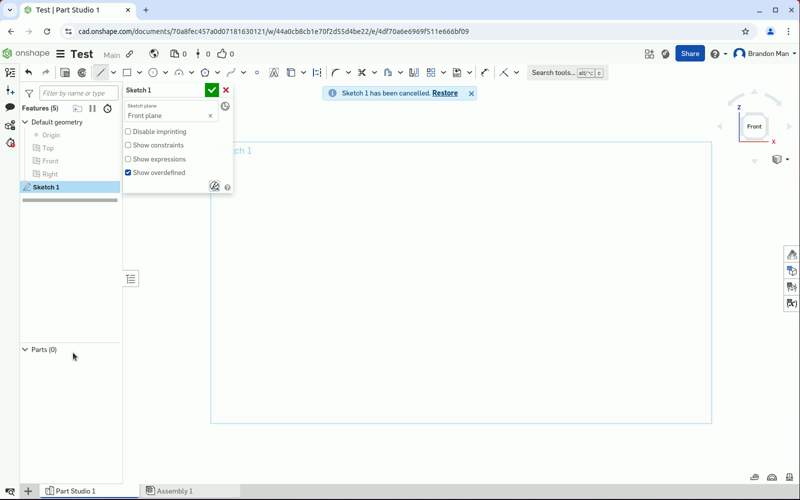
key_down(shift)
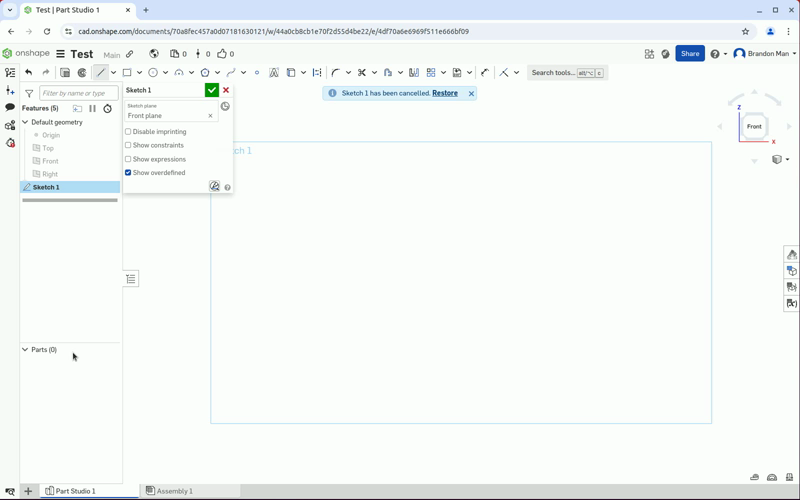
mouse_move(416, 305)
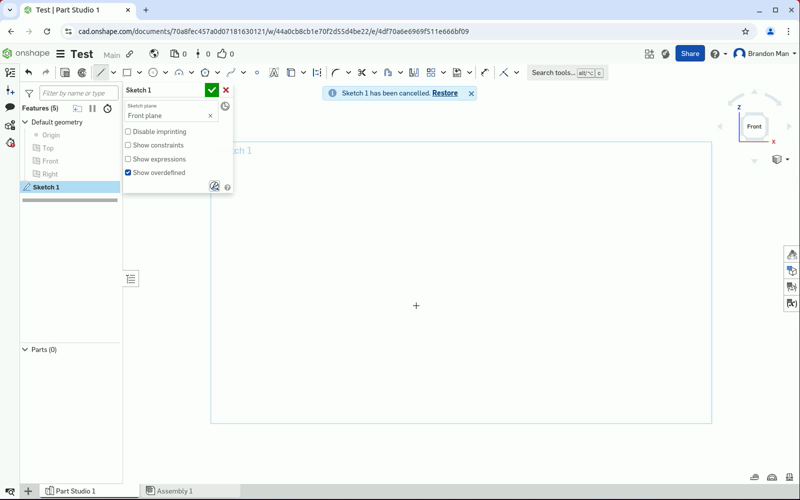
click(416, 305)
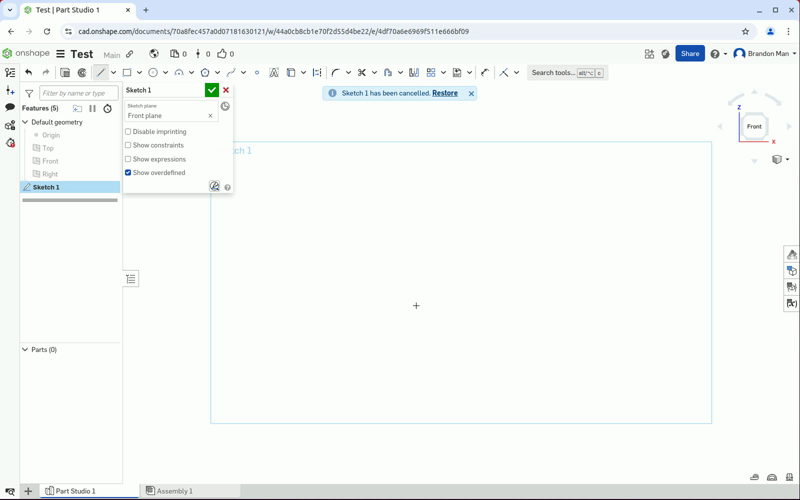
key_up(shift)
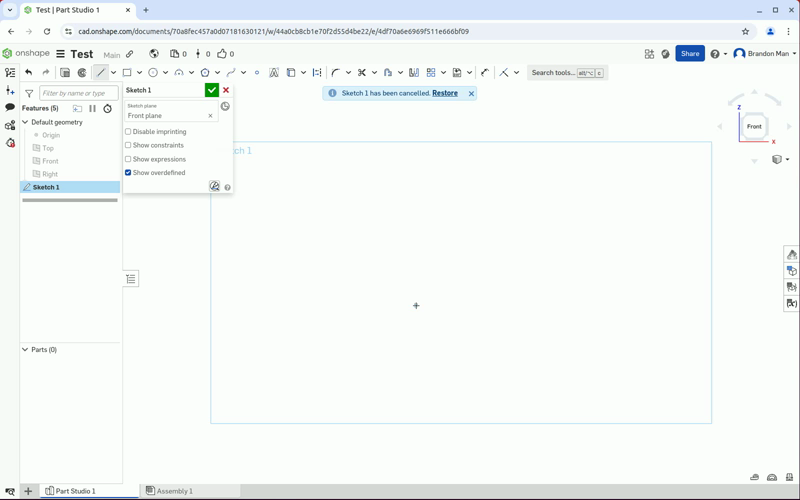
key_down(shift)
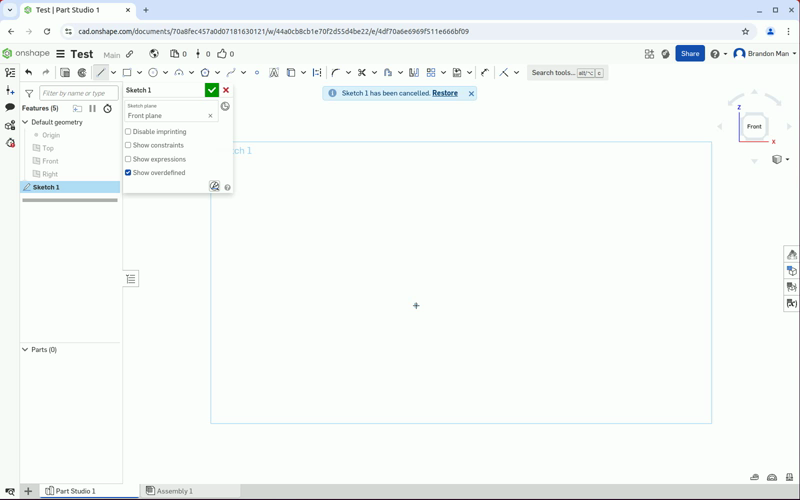
mouse_move(550, 305)
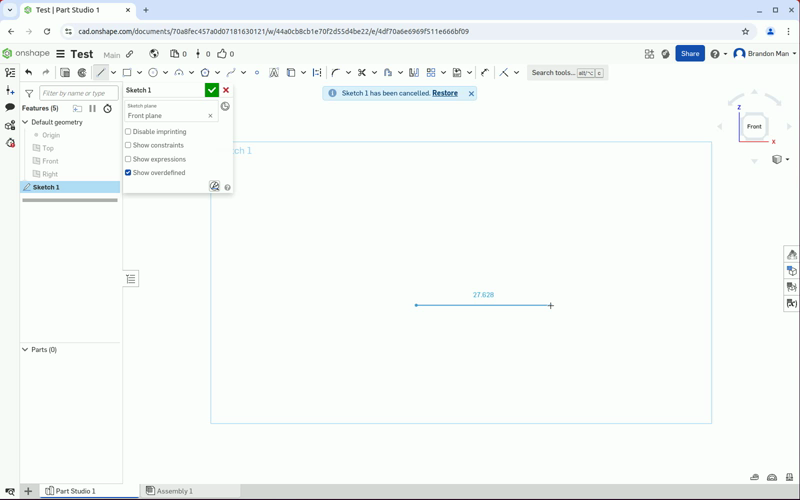
click(550, 305)
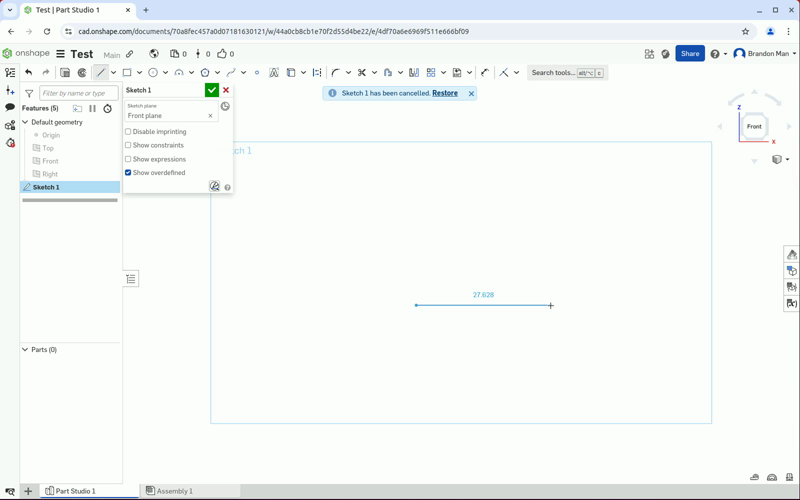
key_up(shift)
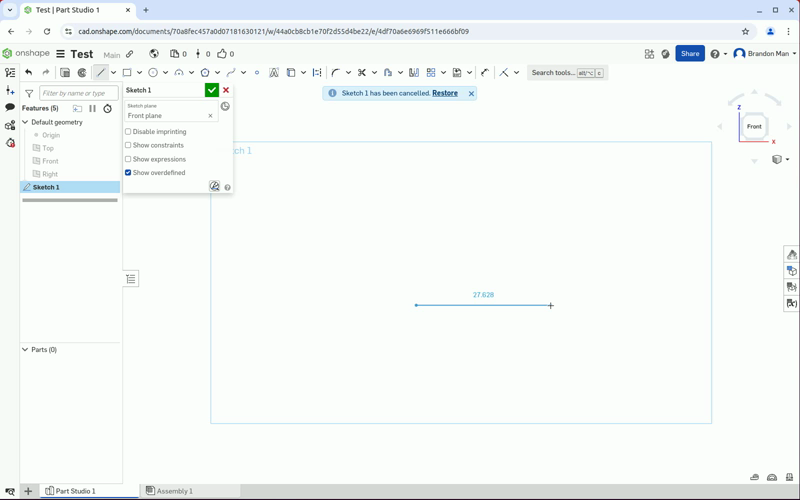
key_down(shift)
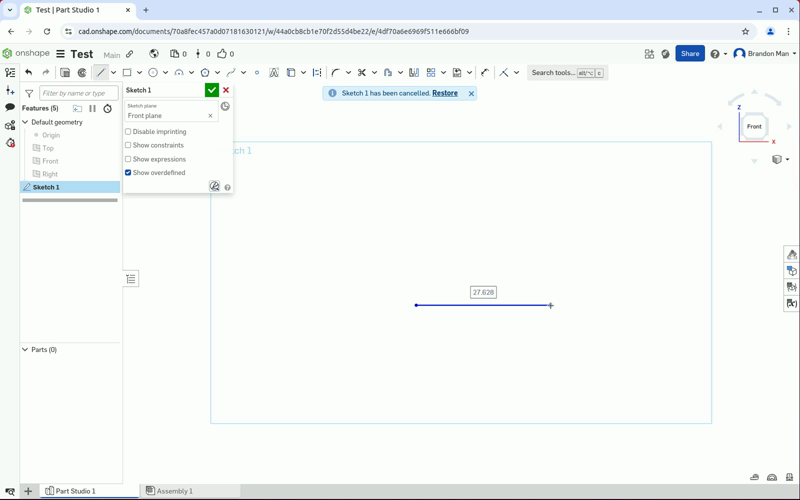
mouse_move(580, 305)
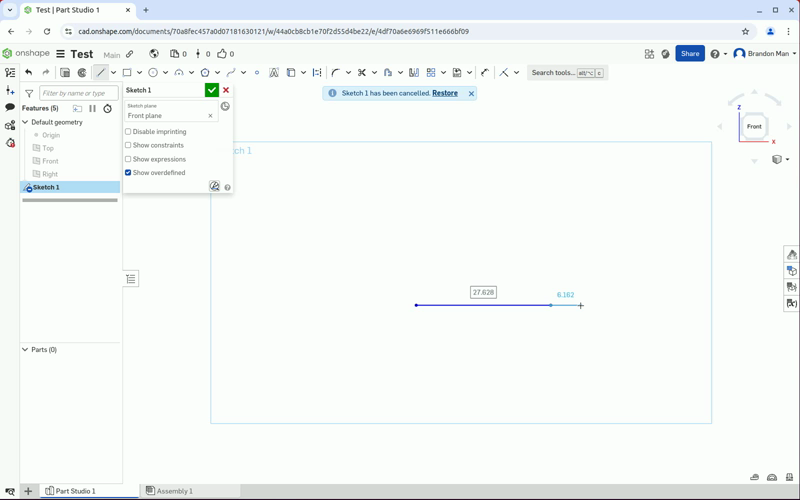
mouse_move(550, 282)
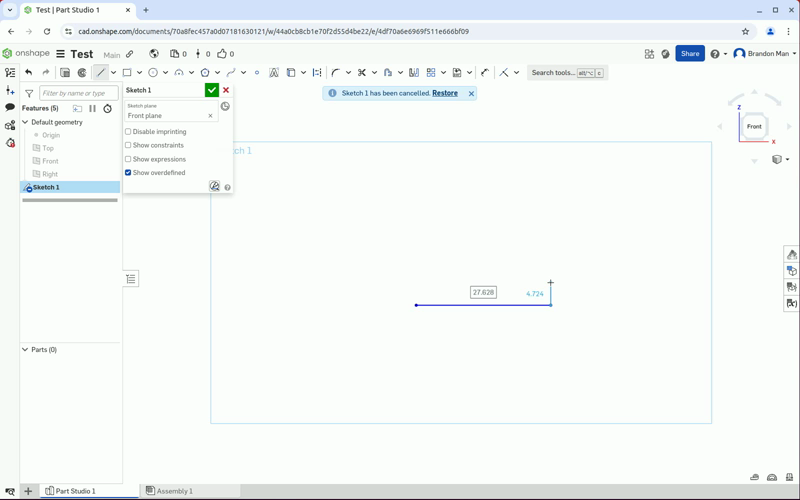
click(550, 282)
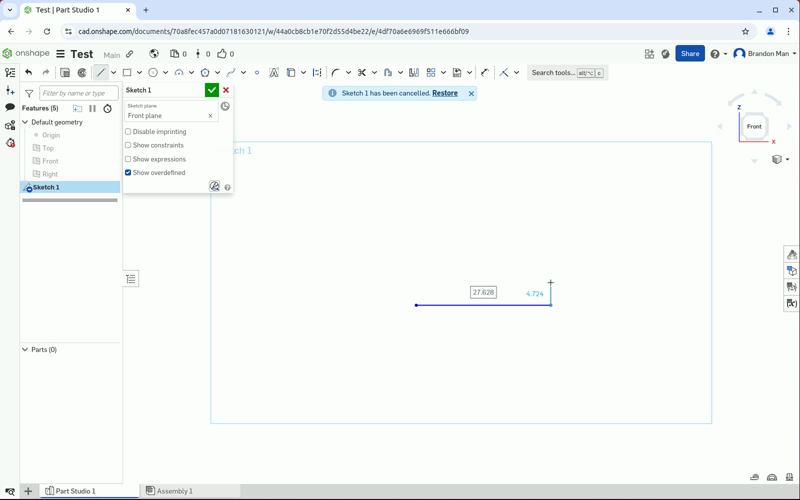
key_up(shift)
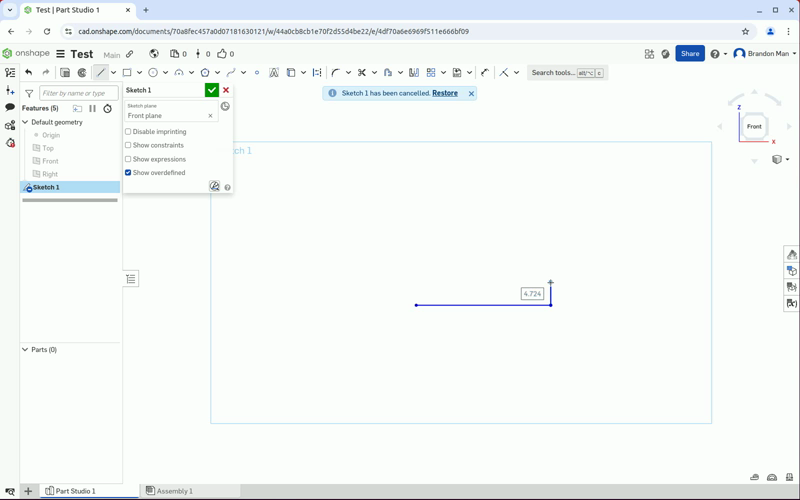
key_down(shift)
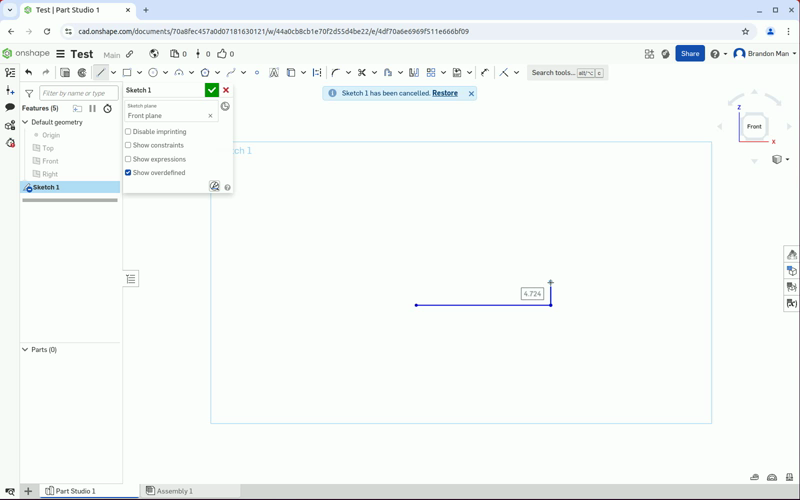
mouse_move(580, 282)
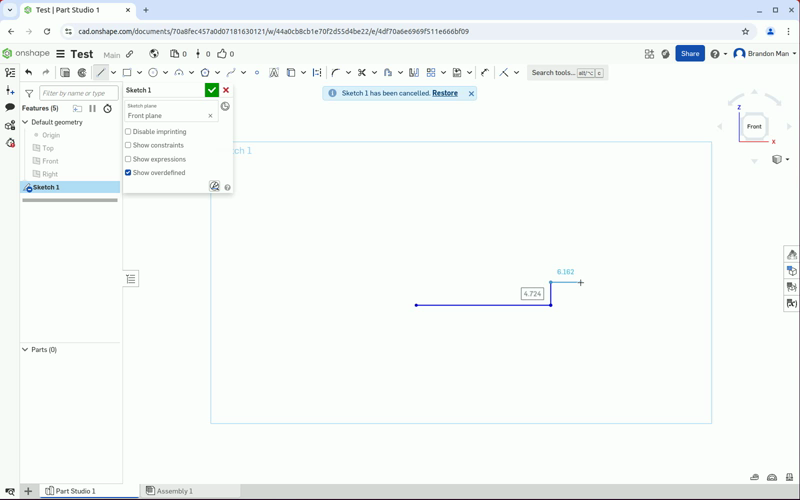
mouse_move(550, 259)
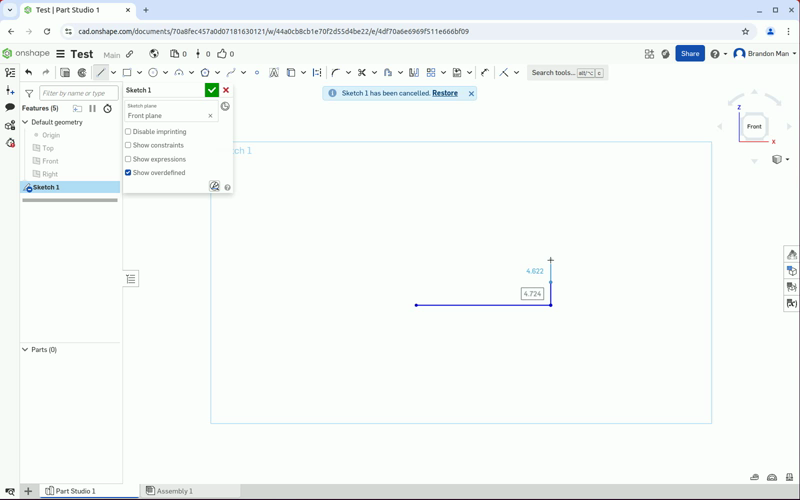
click(550, 259)
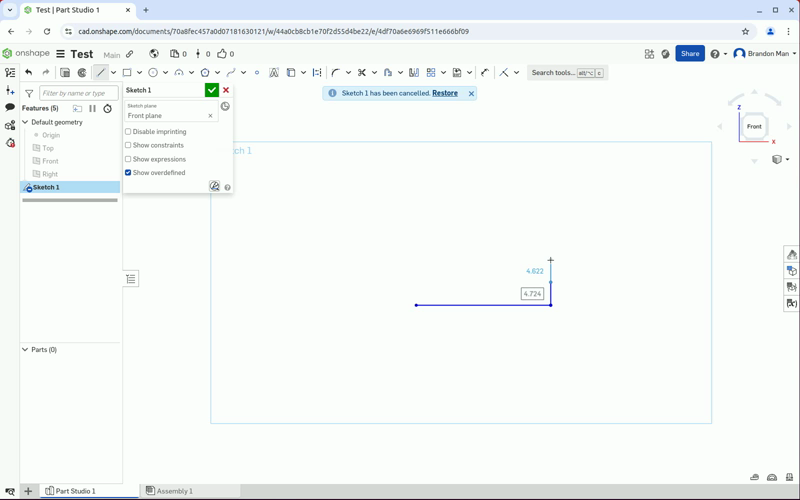
key_up(shift)
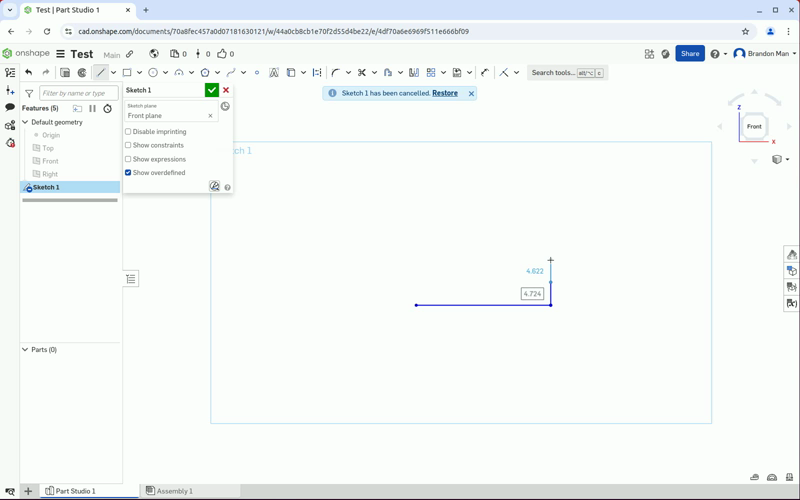
key_down(shift)
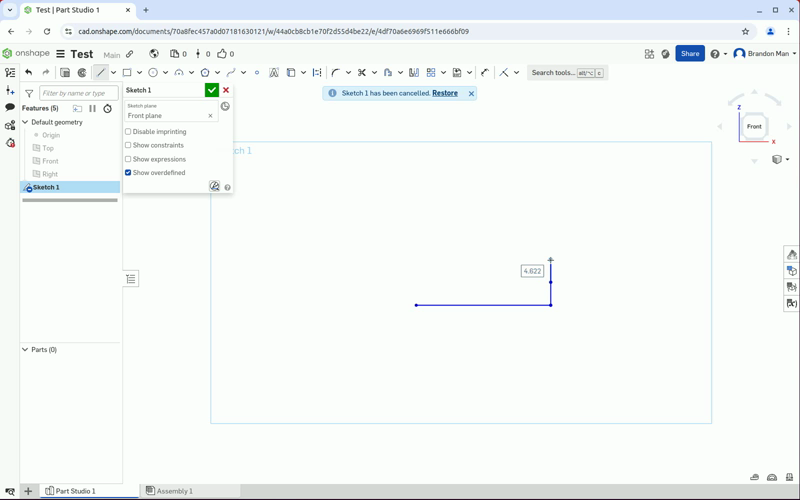
mouse_move(461, 259)
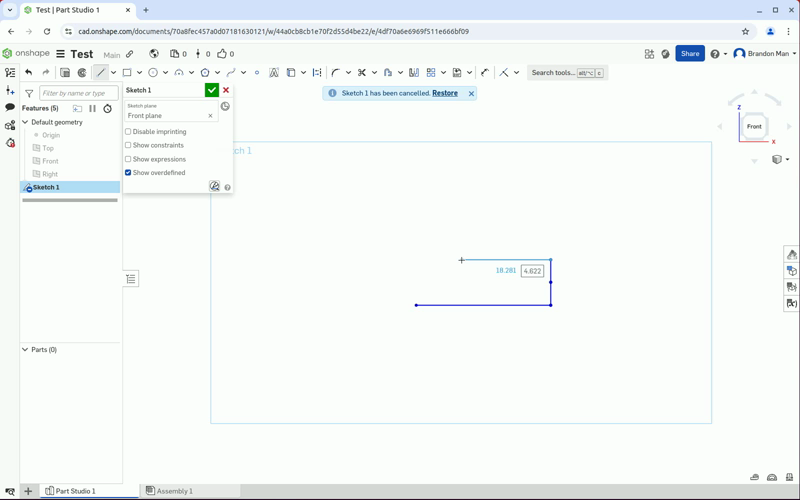
click(461, 259)
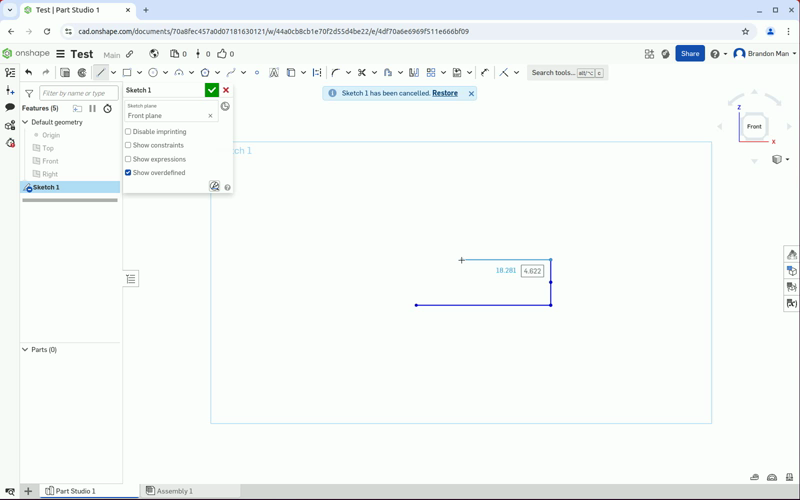
key_up(shift)
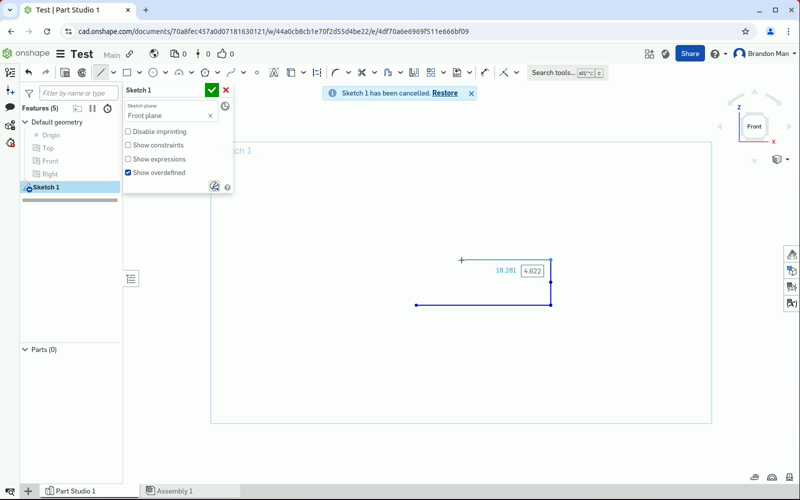
key_down(shift)
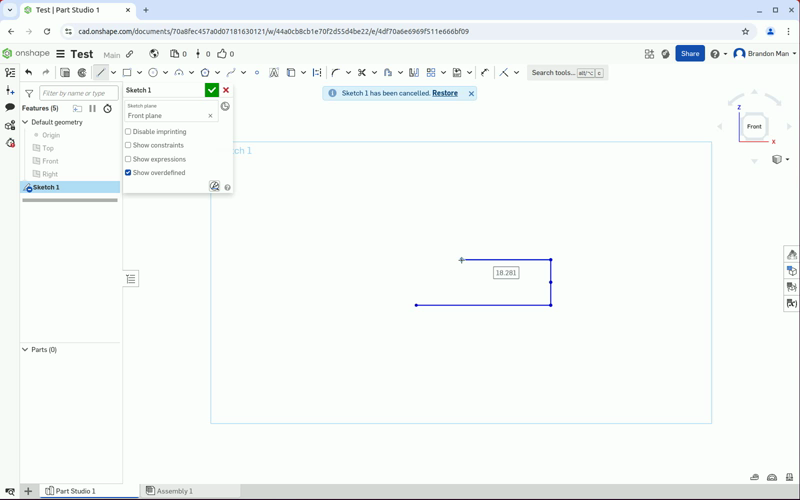
mouse_move(491, 259)
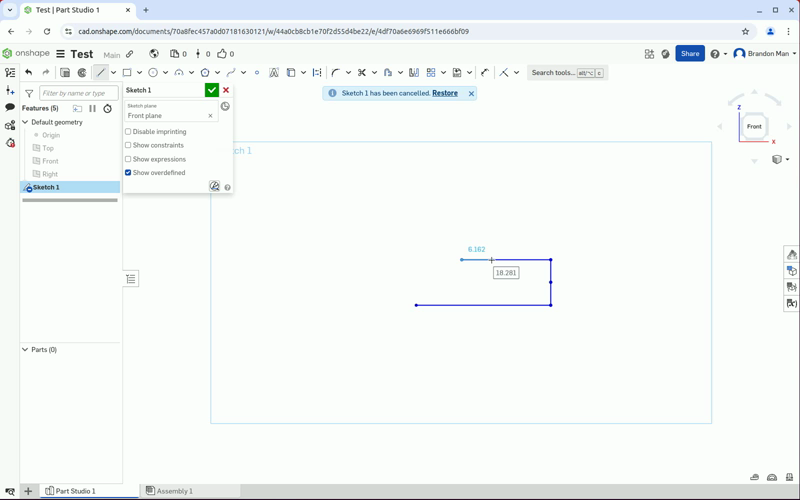
mouse_move(416, 259)
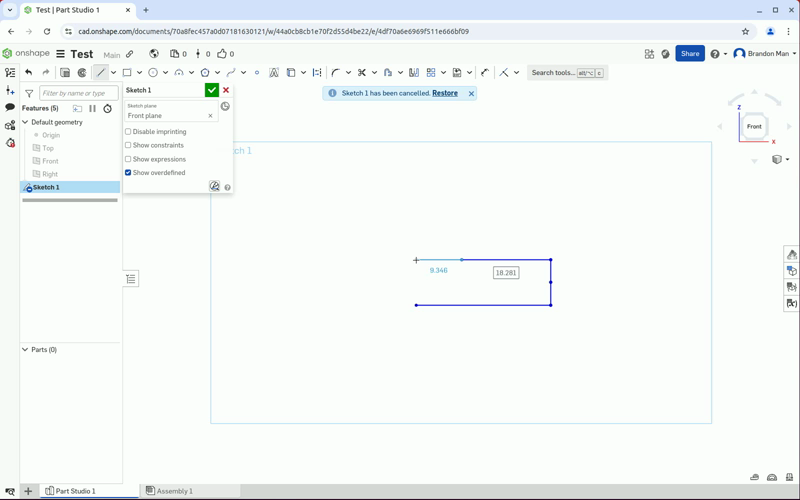
click(416, 259)
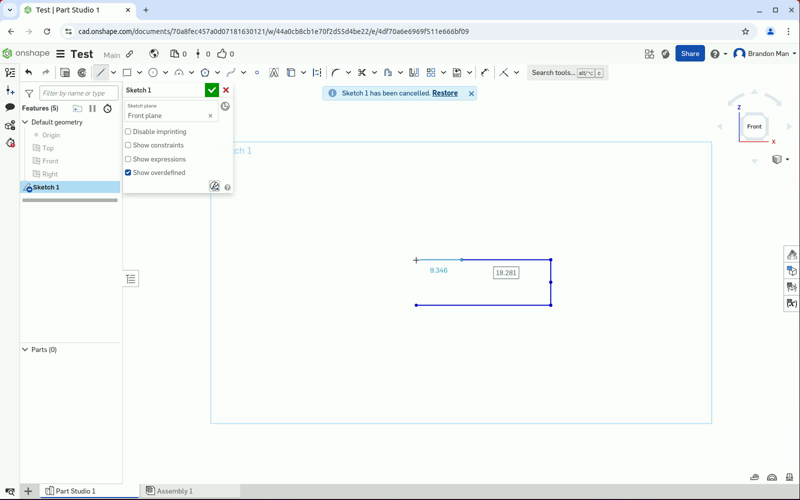
key_up(shift)
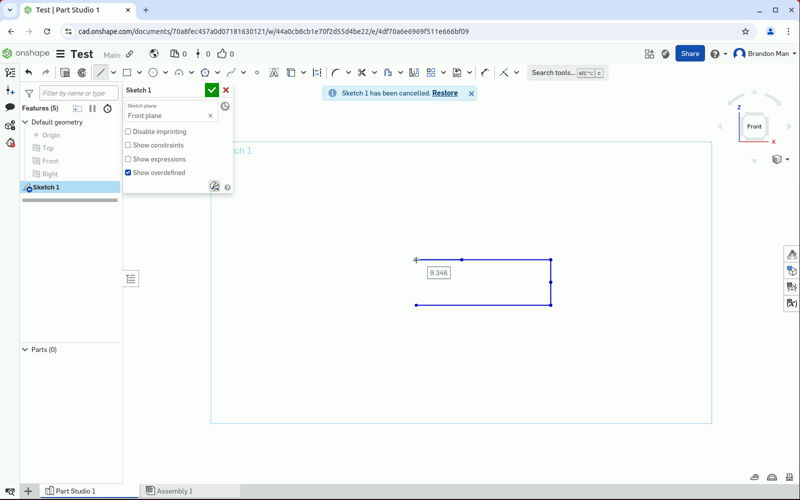
key_down(shift)
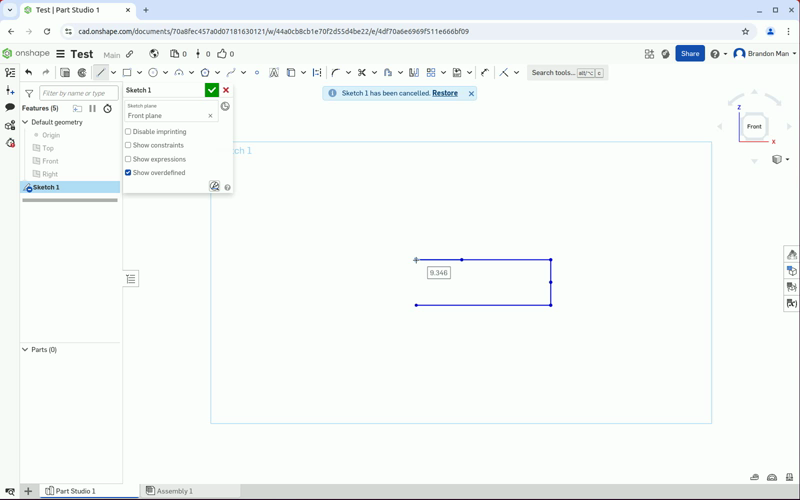
mouse_move(446, 259)
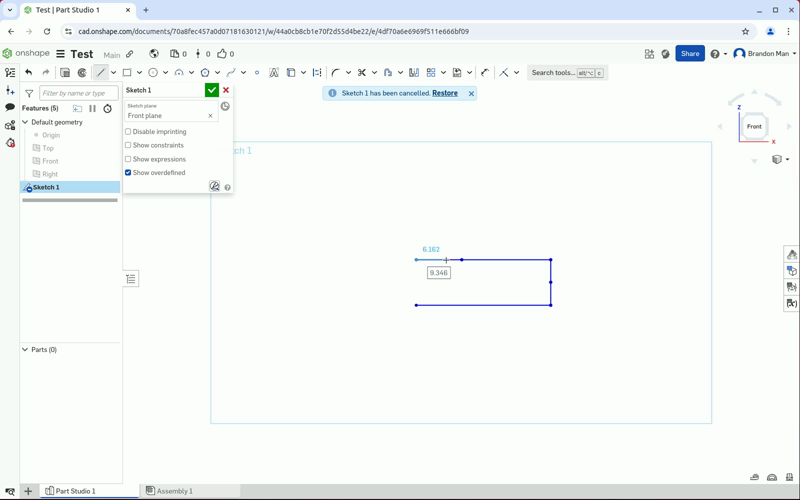
mouse_move(416, 282)
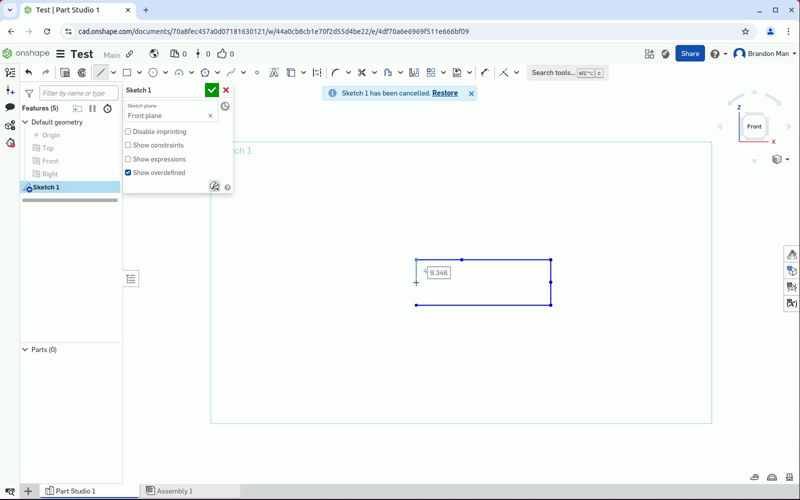
click(416, 282)
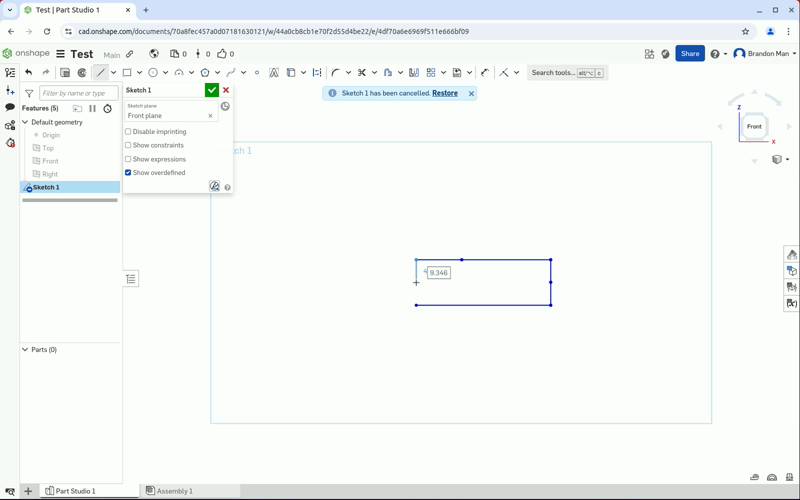
key_up(shift)
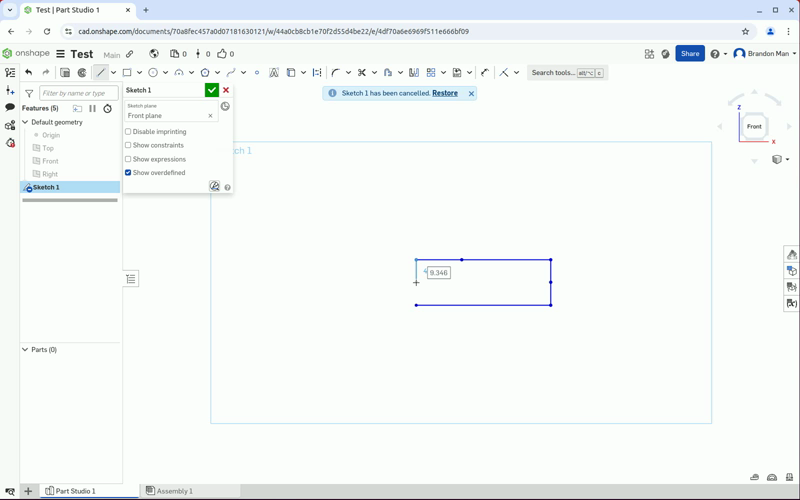
mouse_move(446, 282)
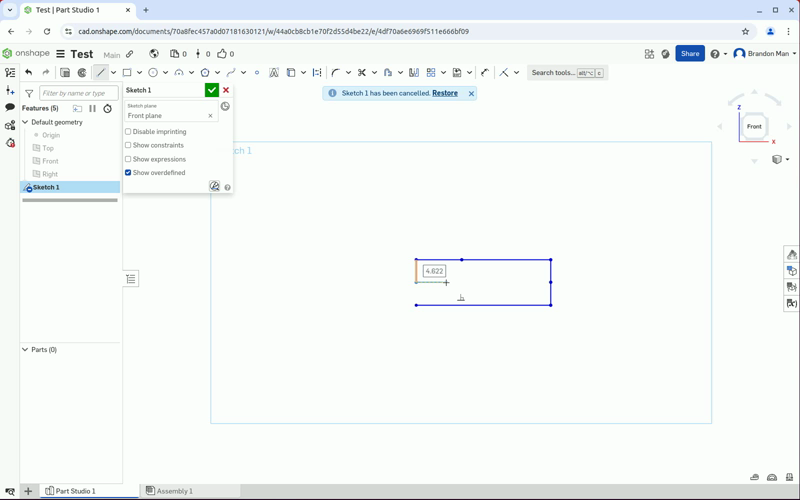
key_down(shift)
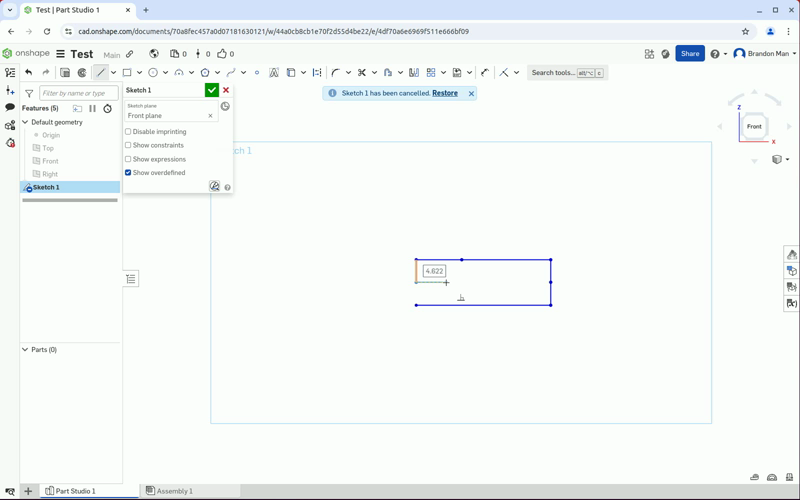
mouse_move(416, 305)
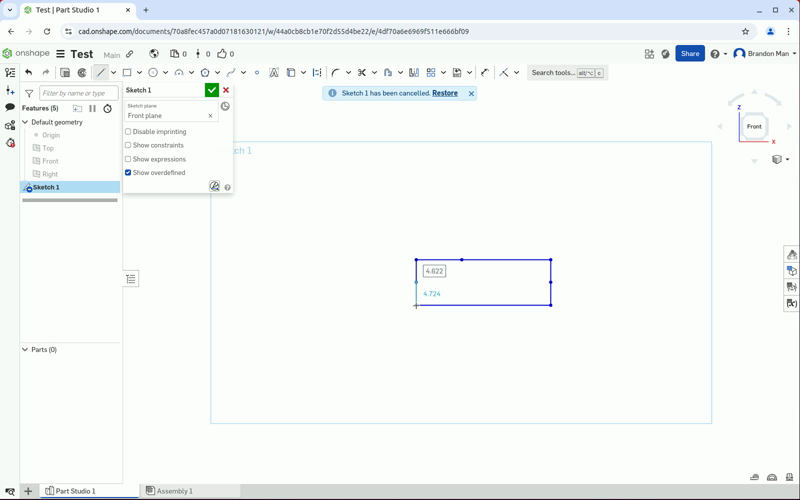
key_up(shift)
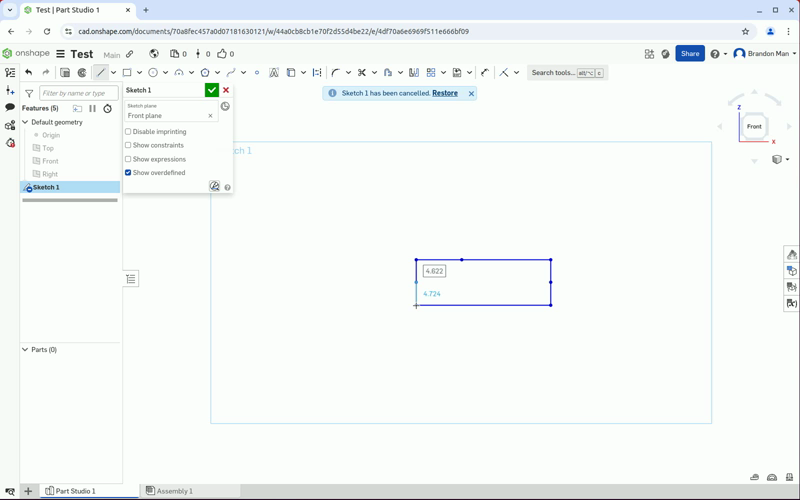
click(416, 305)
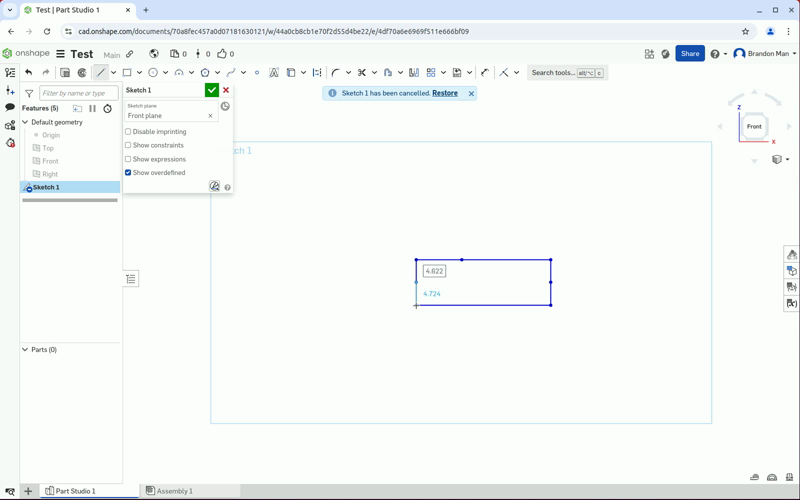
key(esc)
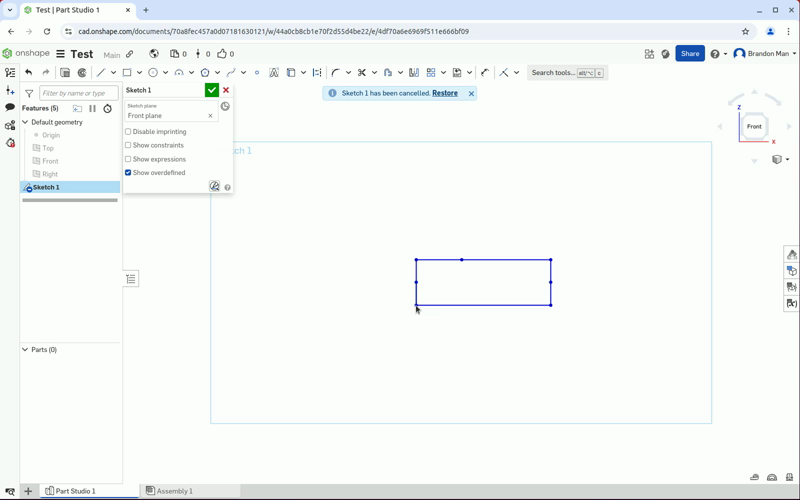
mouse_move(424, 300)
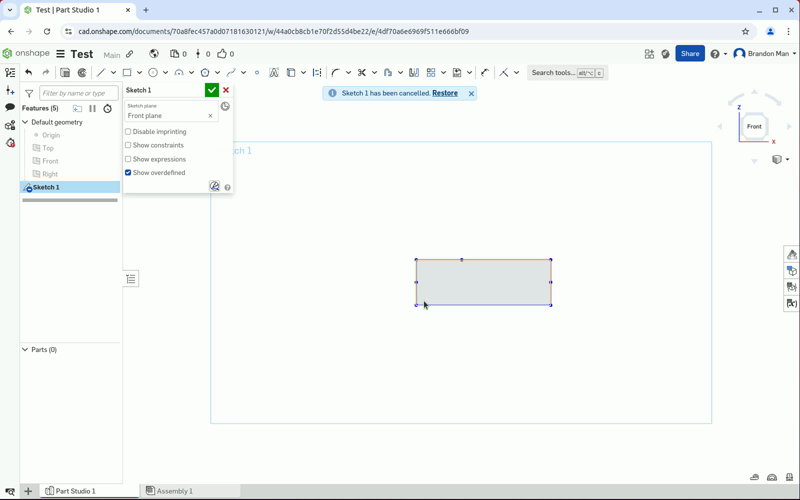
click(424, 300)
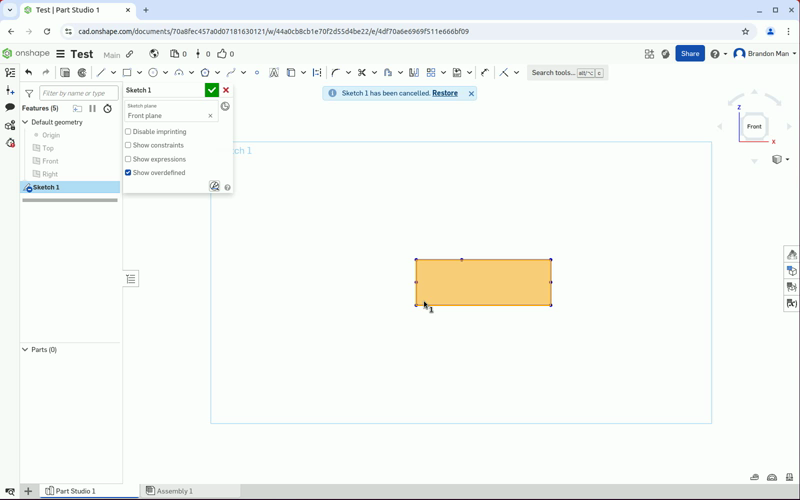
mouse_move(73, 352)
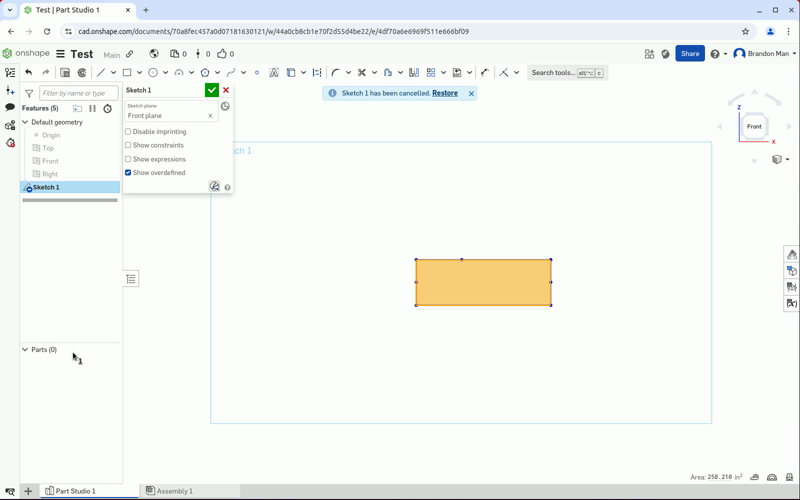
key(shift+y)
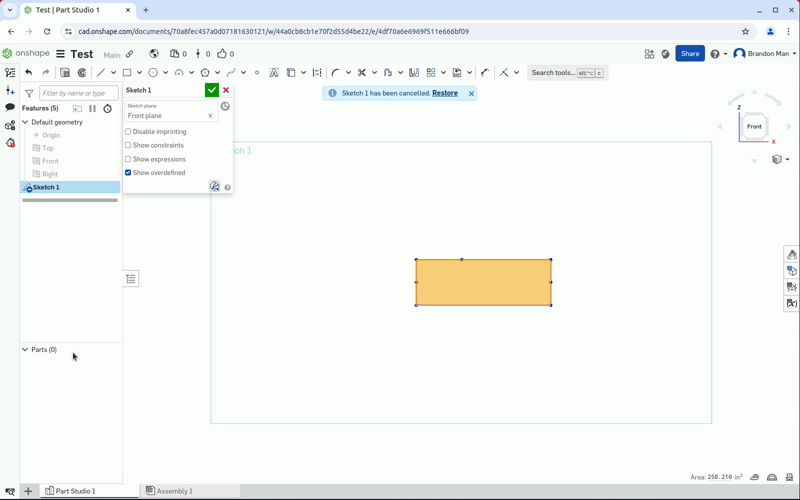
key(shift+e)
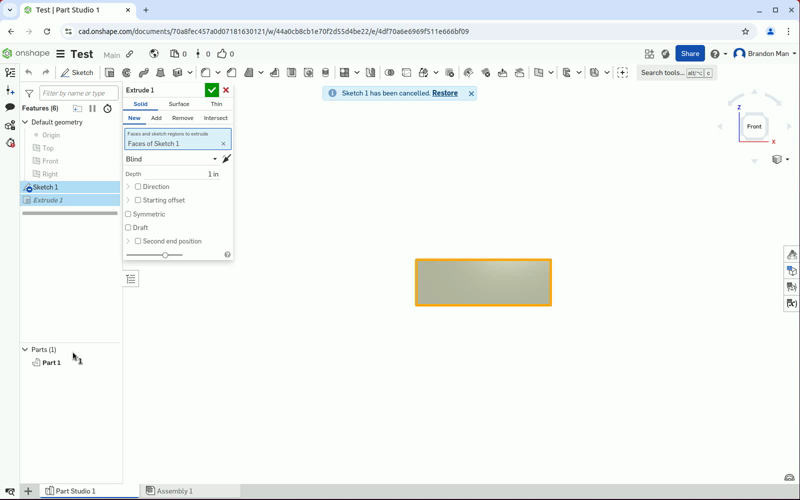
mouse_move(143, 106)
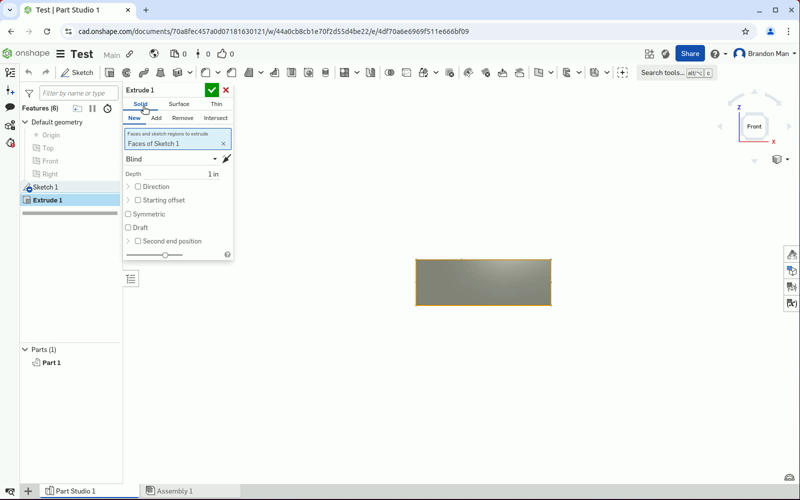
click(143, 106)
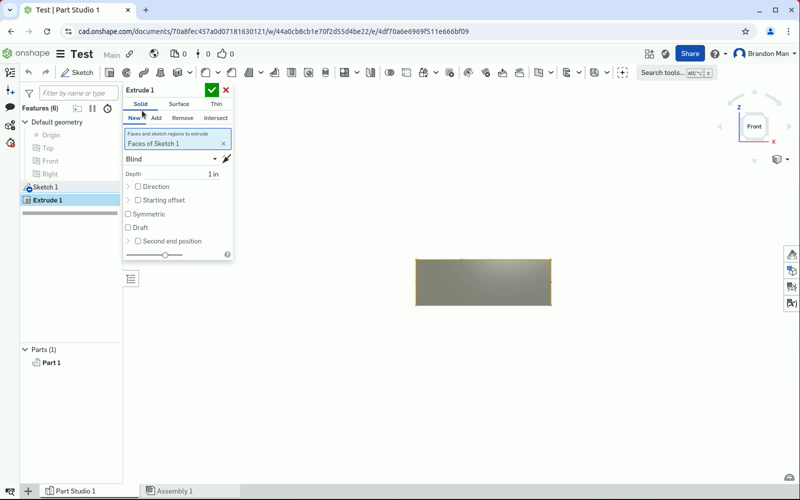
mouse_move(137, 120)
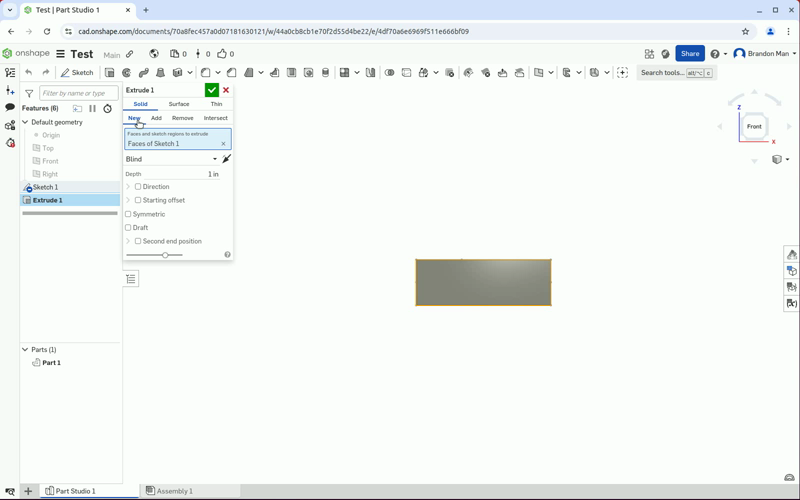
click(137, 120)
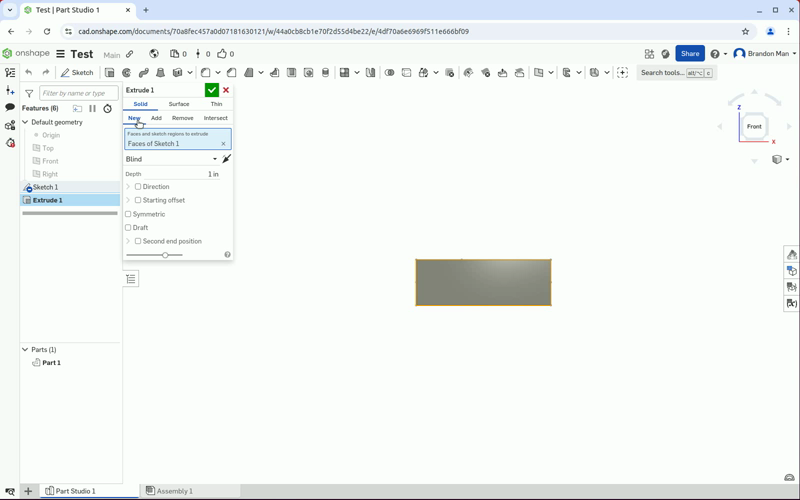
key(tab, 4)
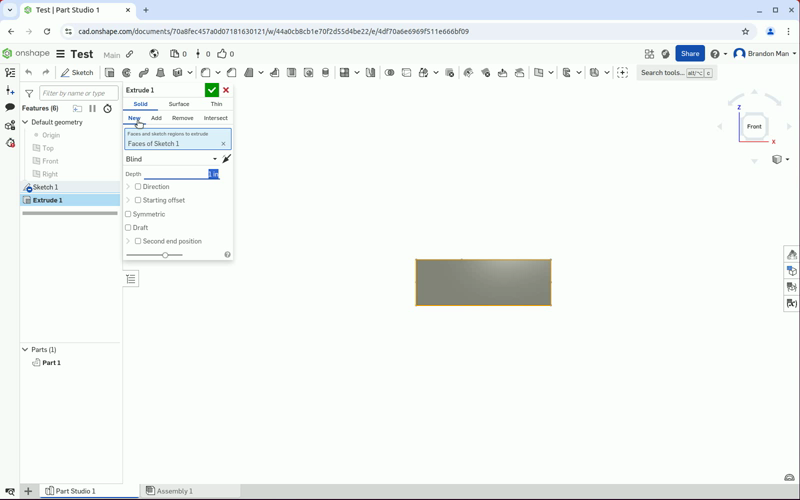
text(-23.108)
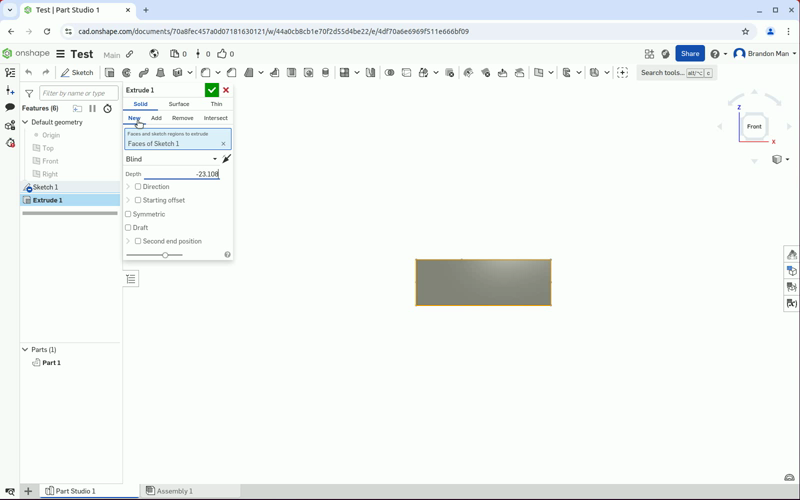
key(enter)
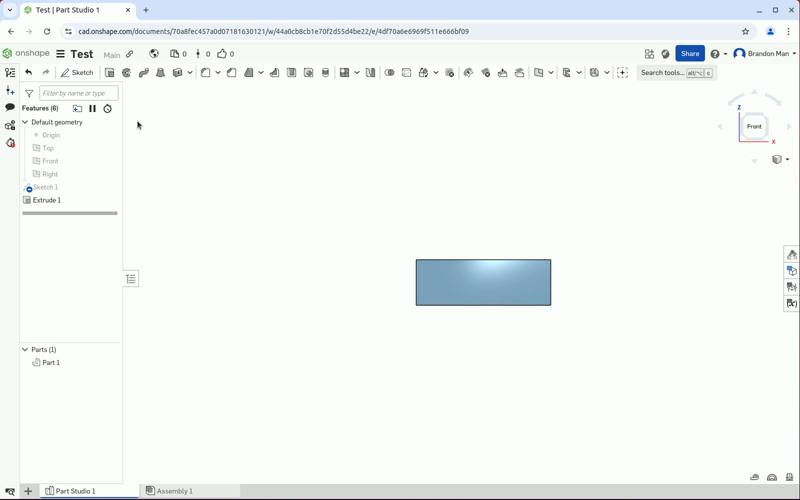
key(shift+h)
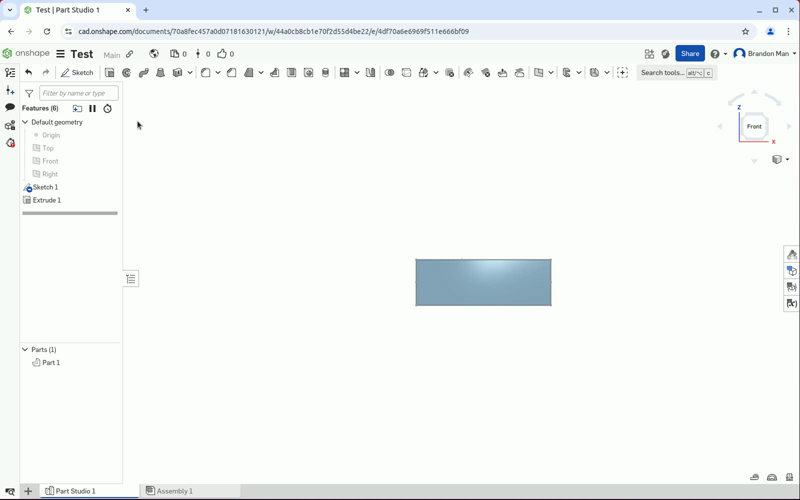
key(shift+h)
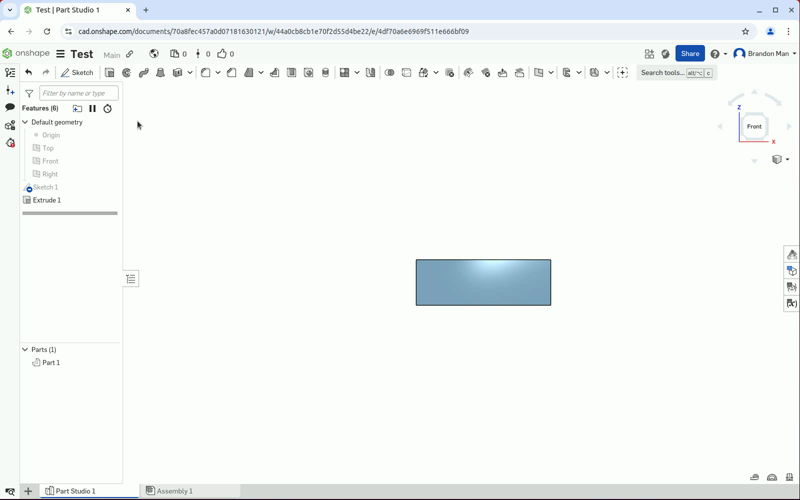
mouse_move(73, 189)
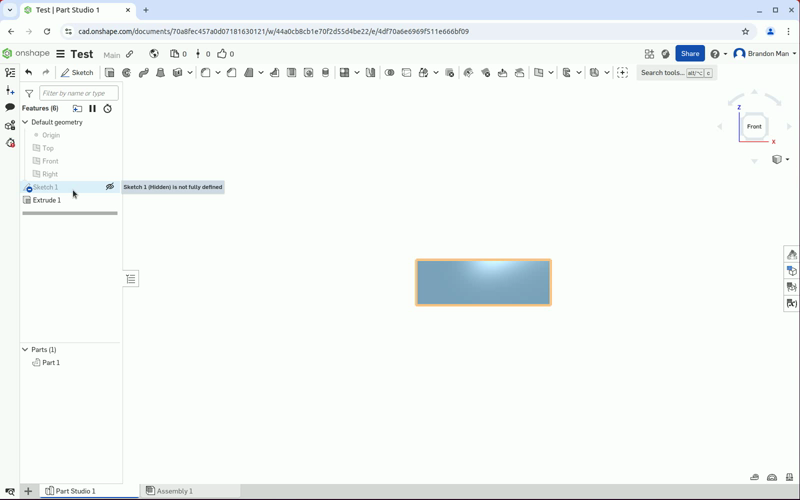
click(73, 189)
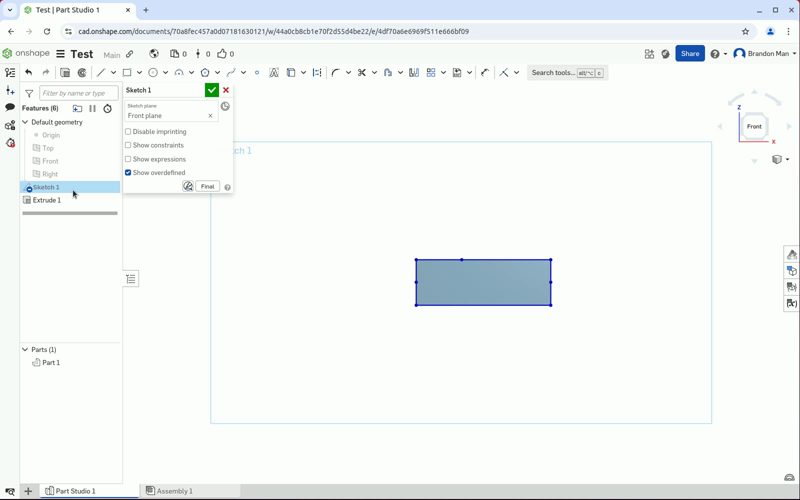
mouse_move(229, 92)
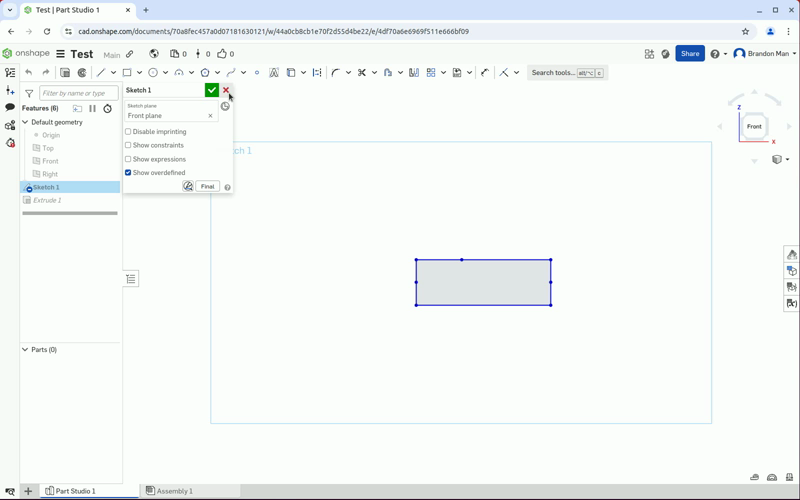
click(229, 92)
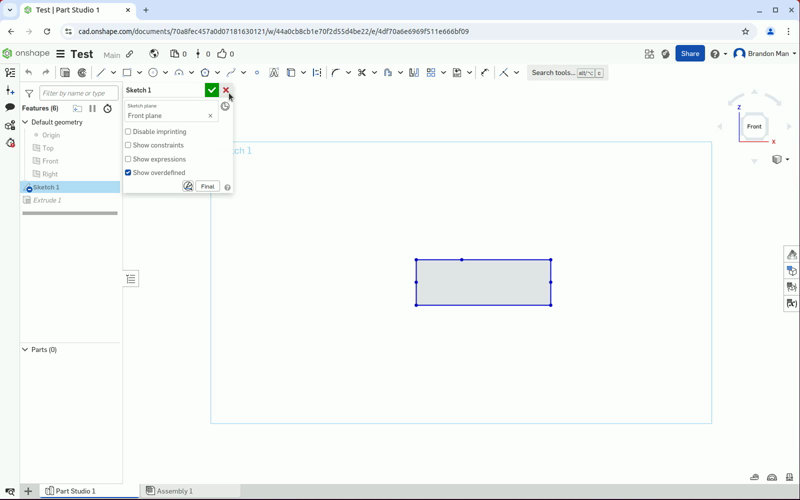
key(shift+s)
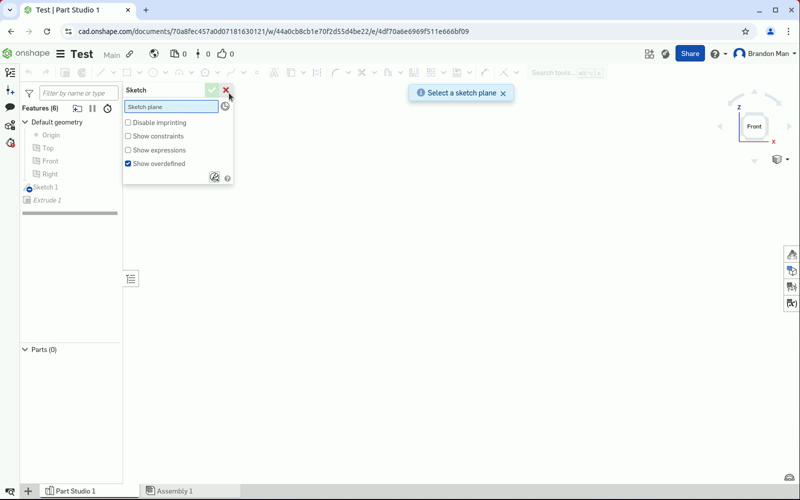
mouse_move(73, 163)
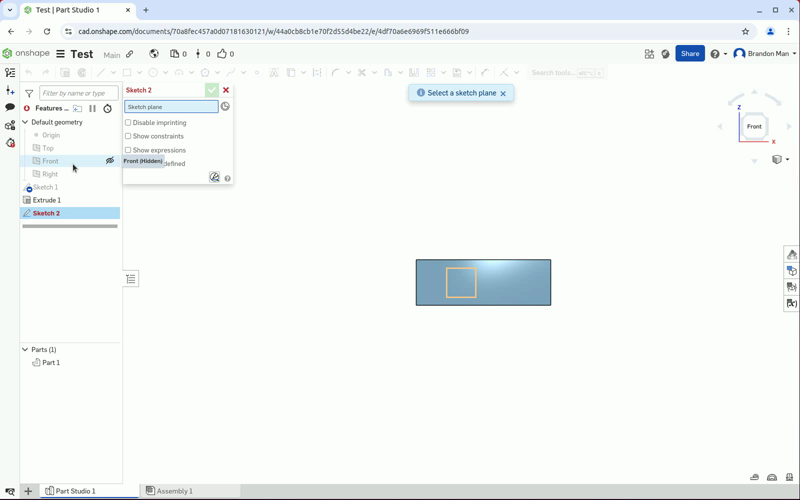
click(73, 163)
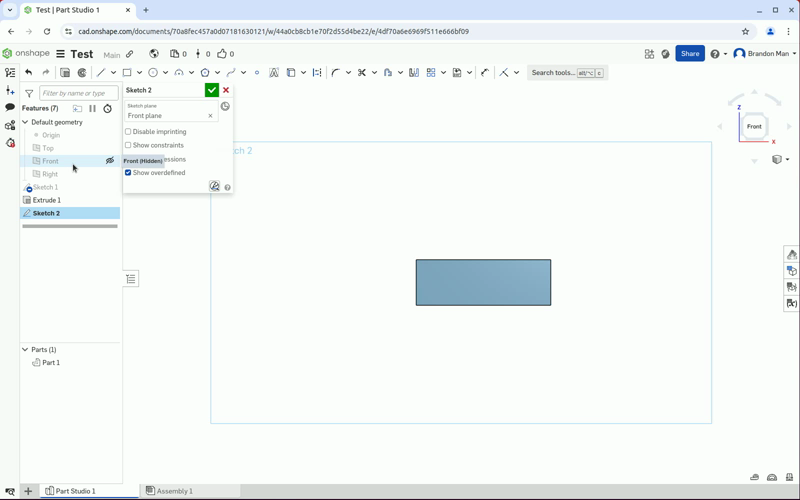
mouse_move(73, 352)
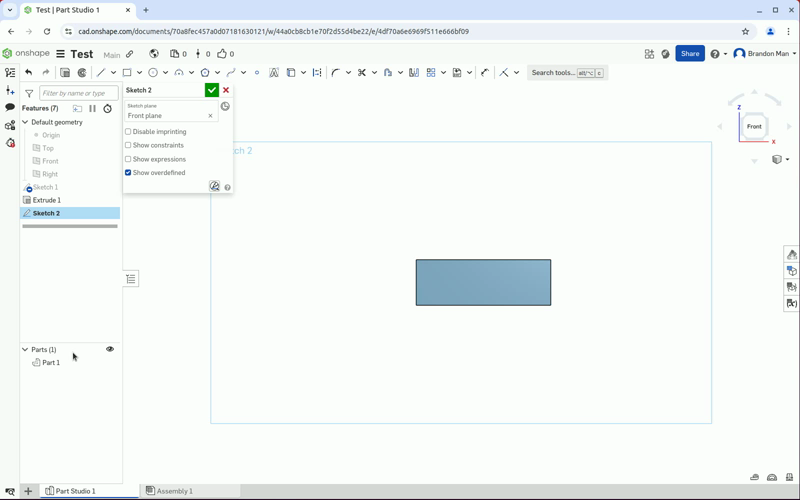
key(y)
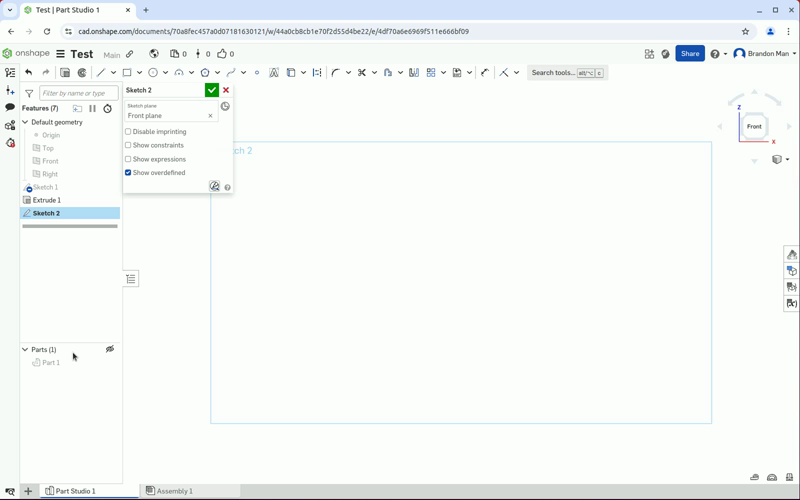
key(l)
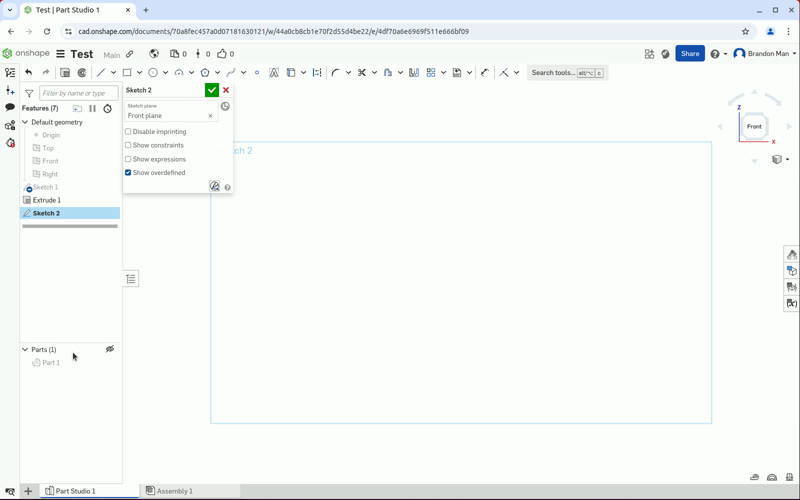
key_down(shift)
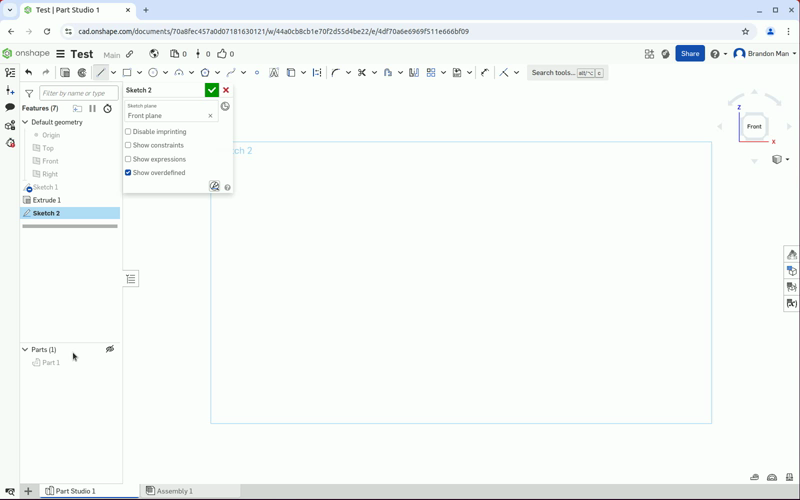
mouse_move(460, 282)
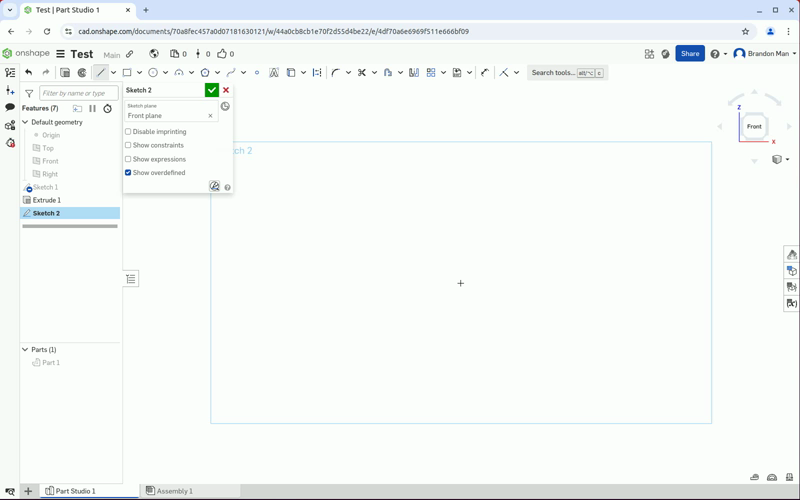
click(460, 282)
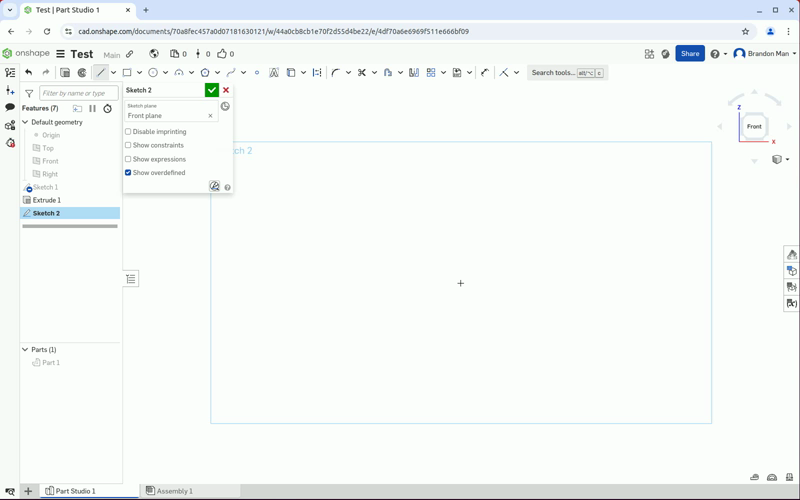
key_up(shift)
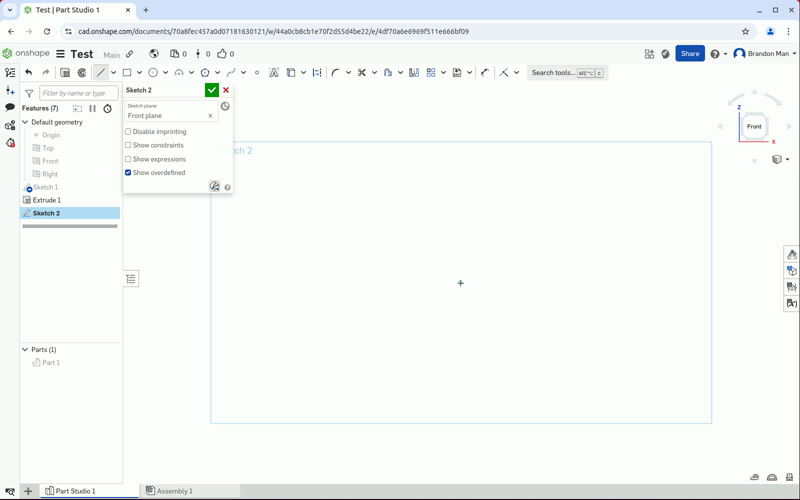
key_down(shift)
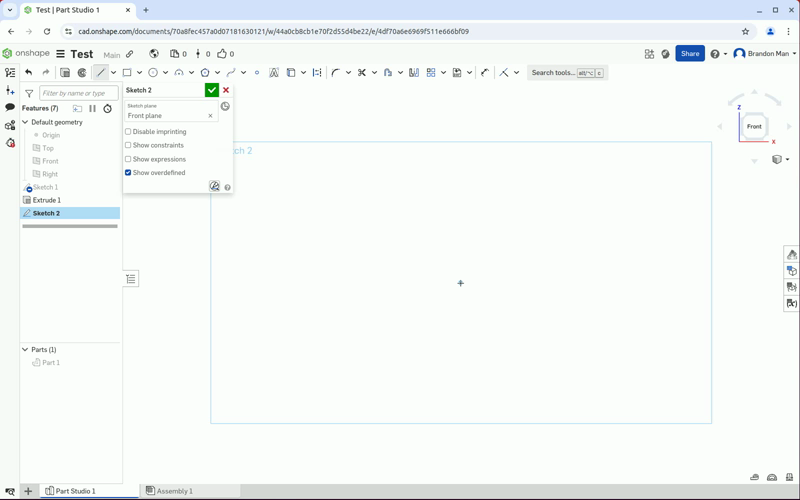
mouse_move(490, 282)
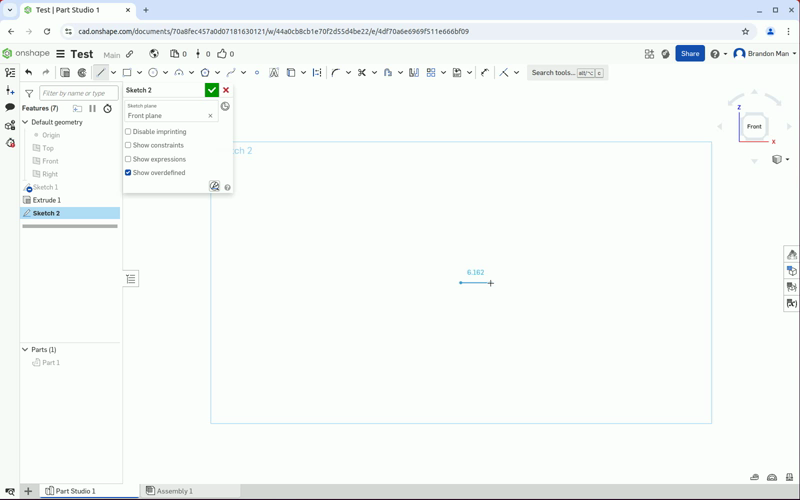
mouse_move(506, 282)
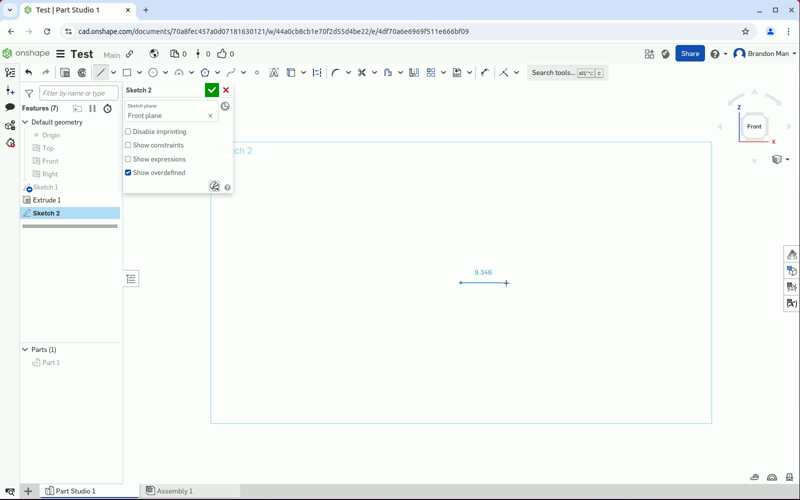
click(506, 282)
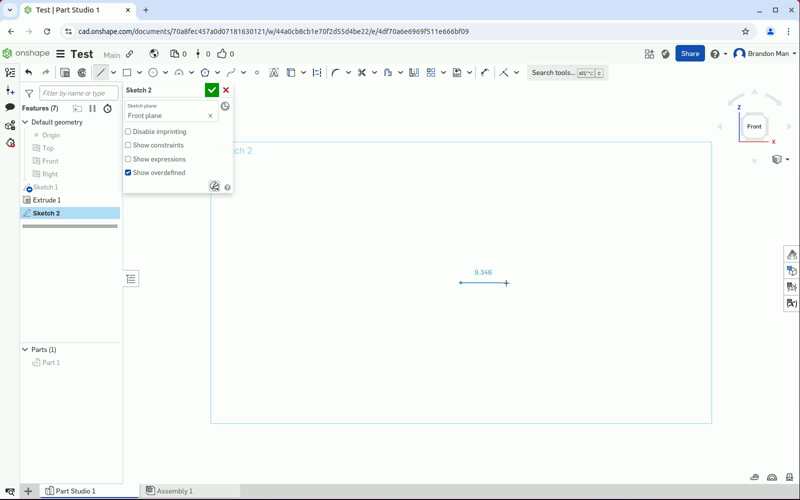
key_up(shift)
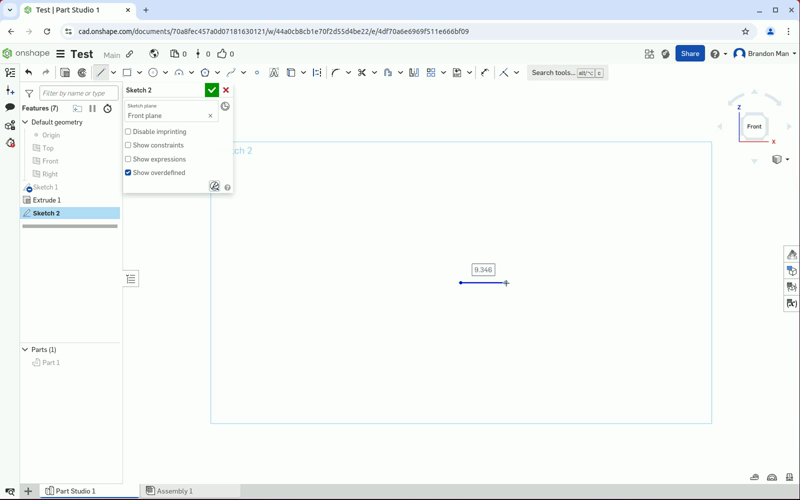
key_down(shift)
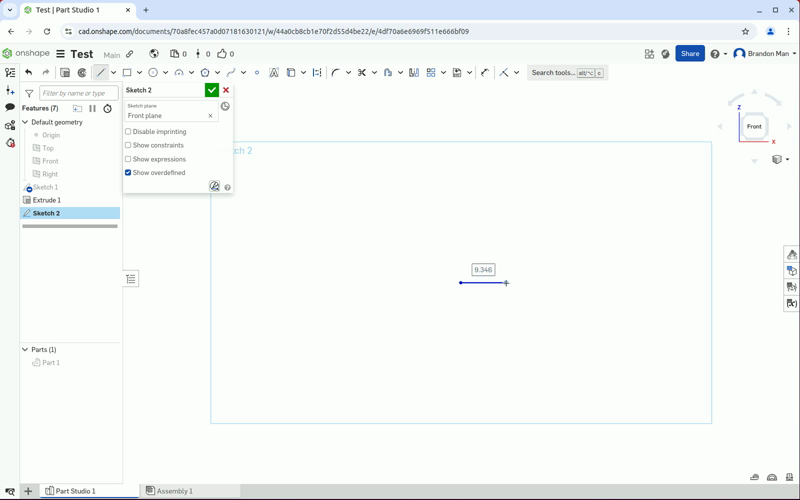
mouse_move(536, 282)
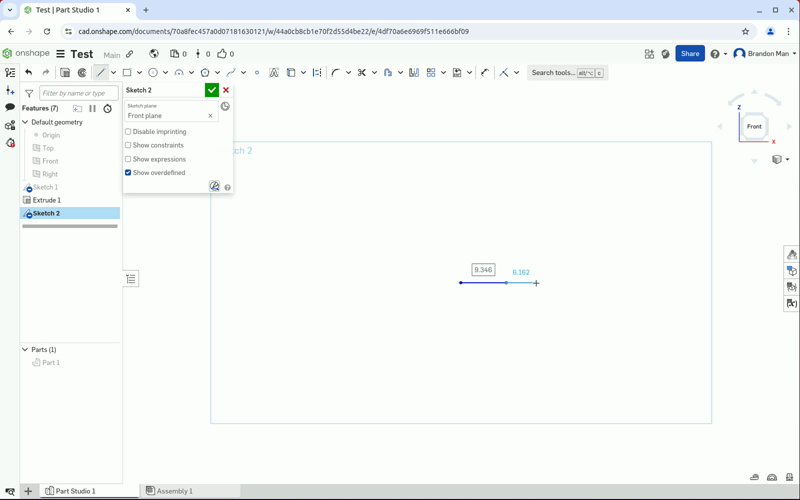
mouse_move(506, 260)
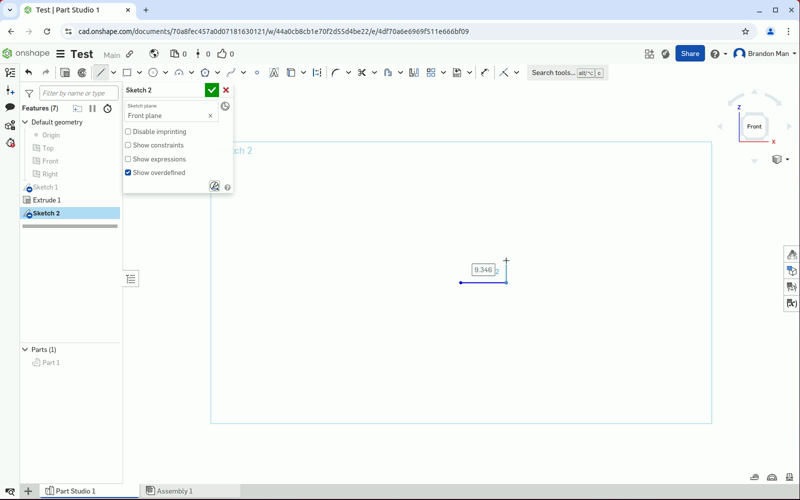
click(506, 260)
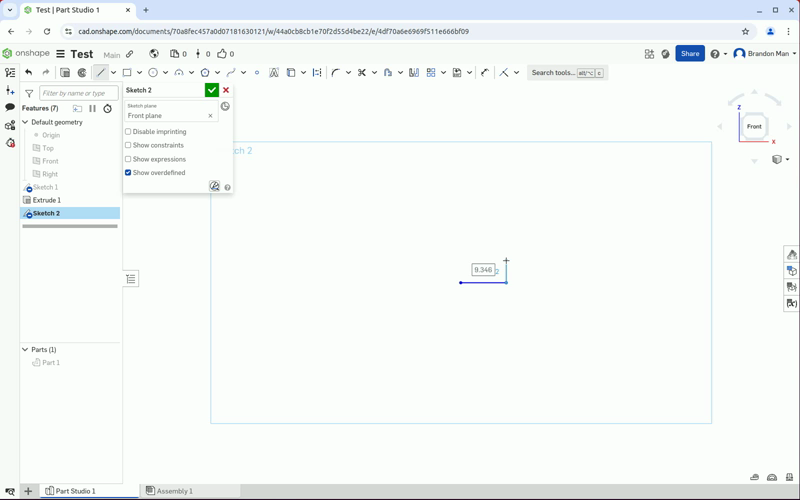
key_up(shift)
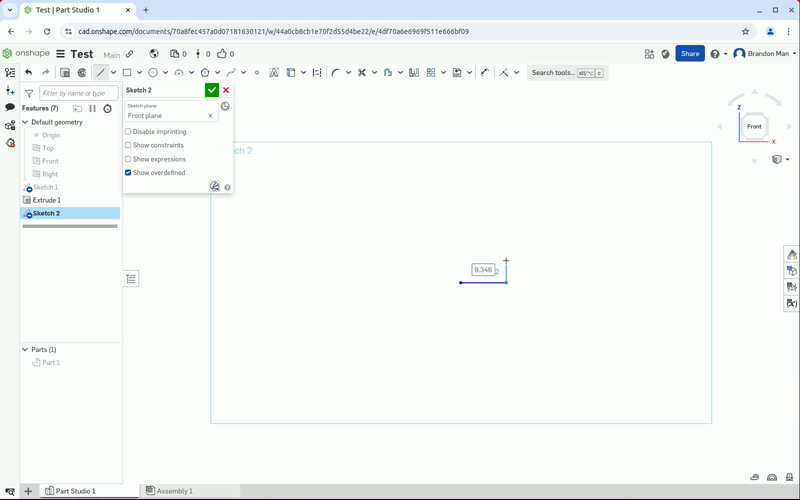
key_down(shift)
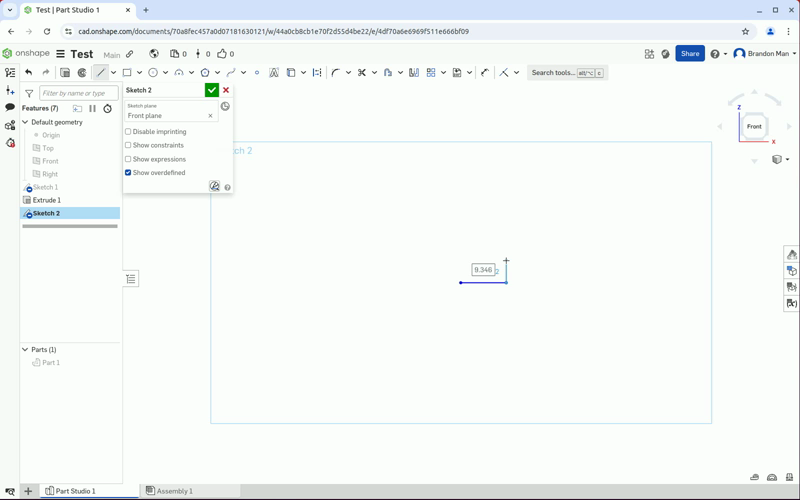
mouse_move(536, 260)
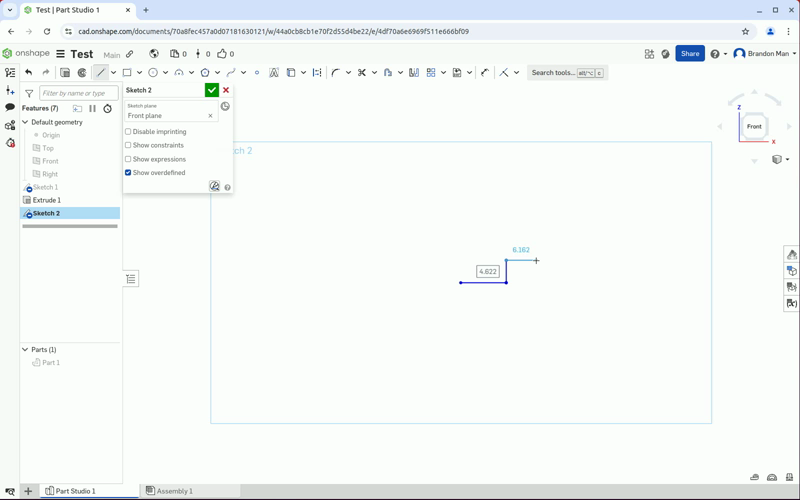
mouse_move(460, 260)
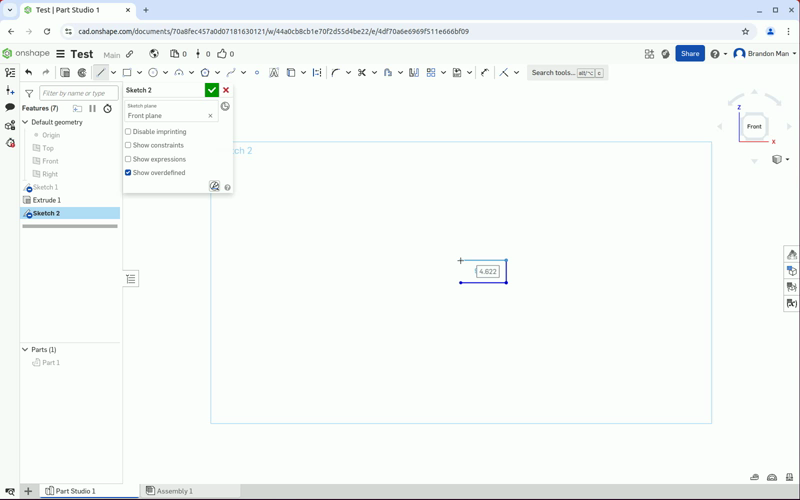
click(460, 260)
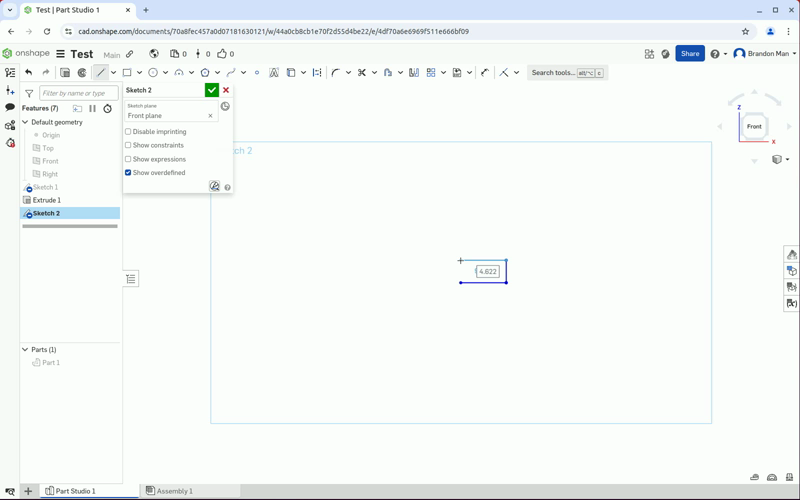
key_up(shift)
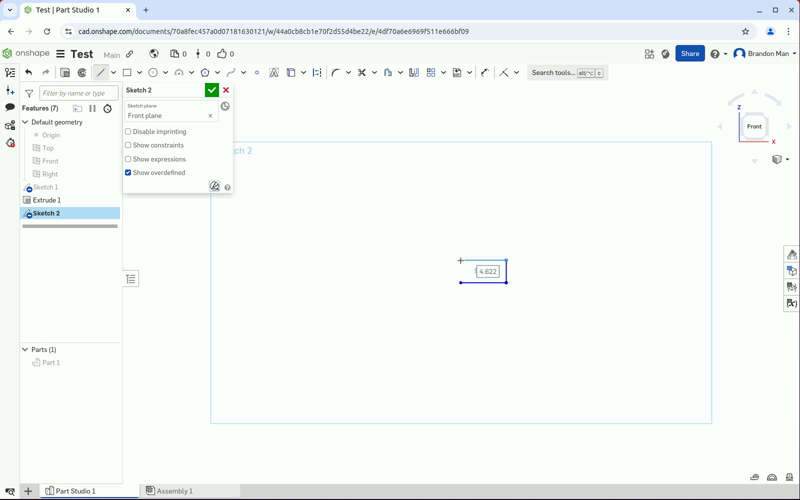
mouse_move(490, 260)
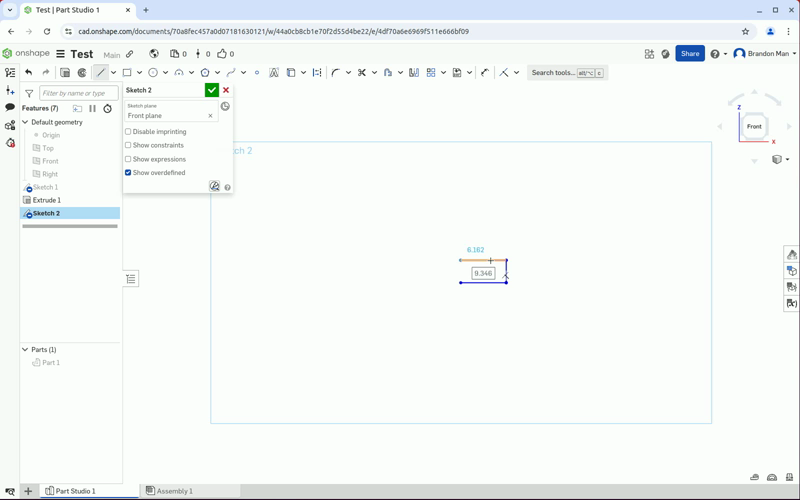
key_down(shift)
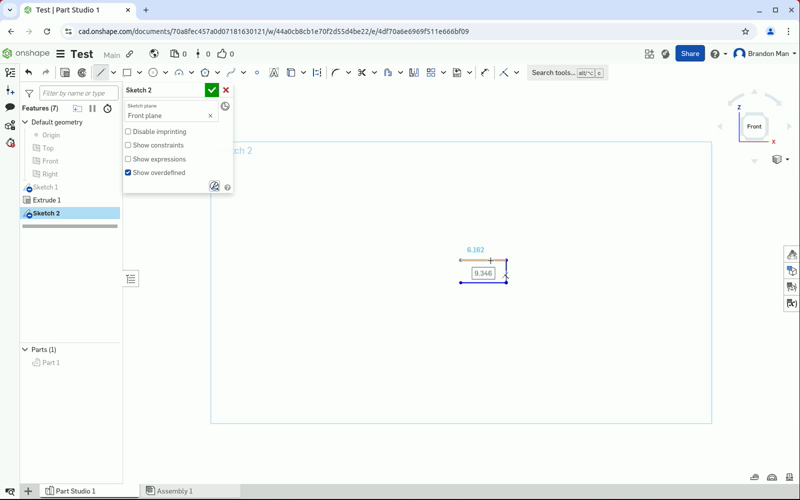
mouse_move(460, 282)
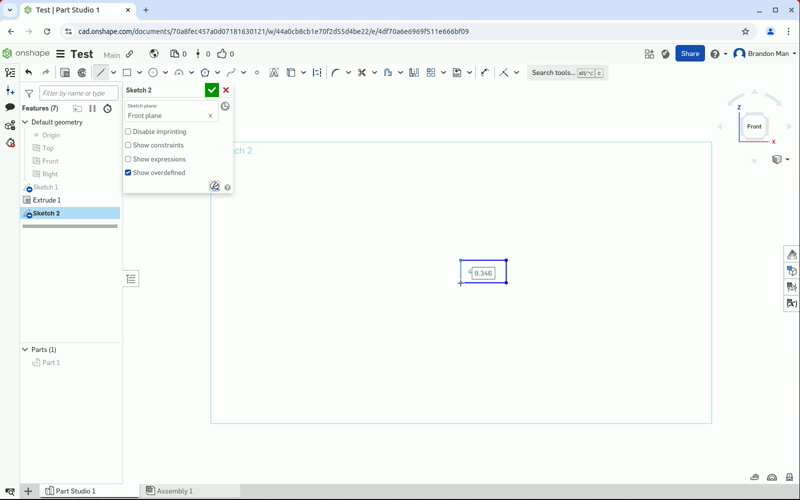
key_up(shift)
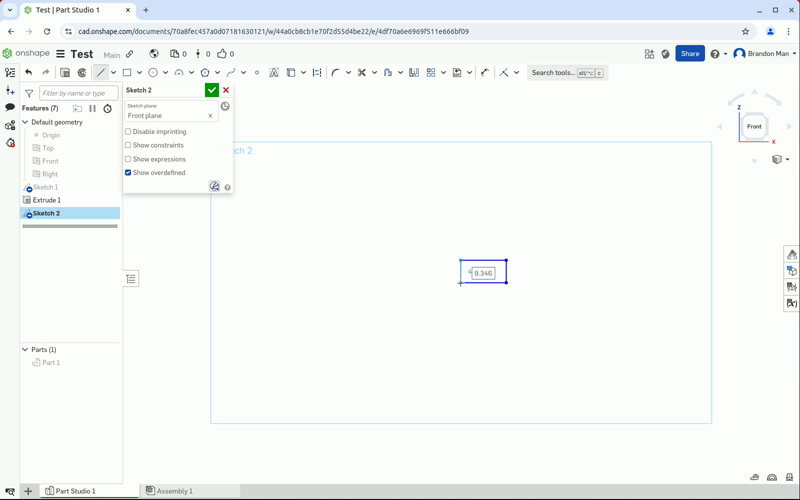
click(460, 282)
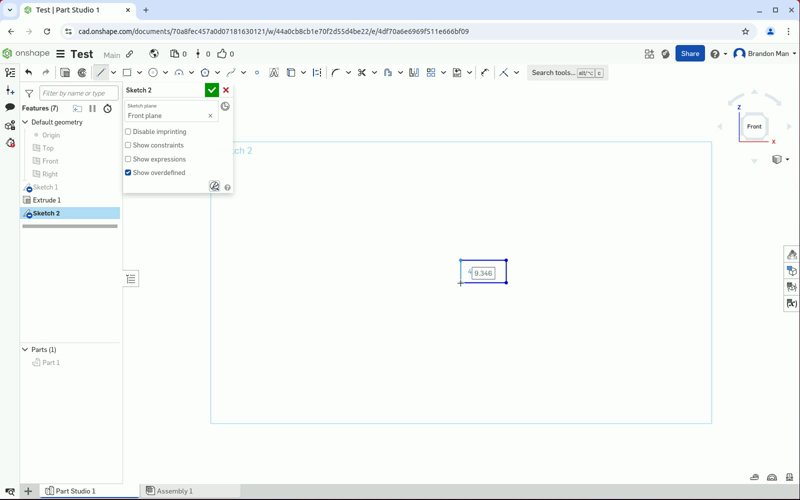
key(esc)
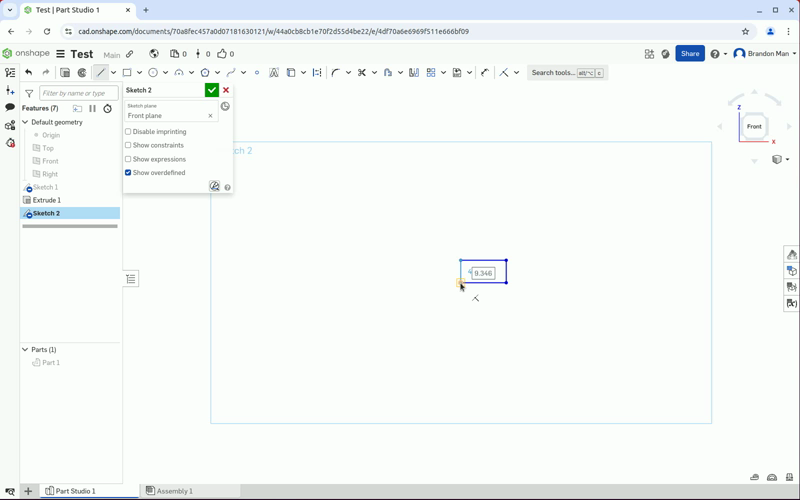
mouse_move(482, 278)
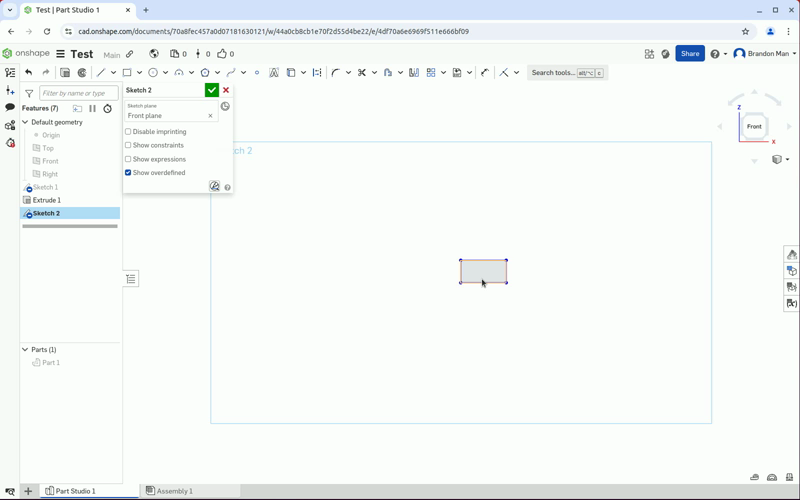
scroll(6)
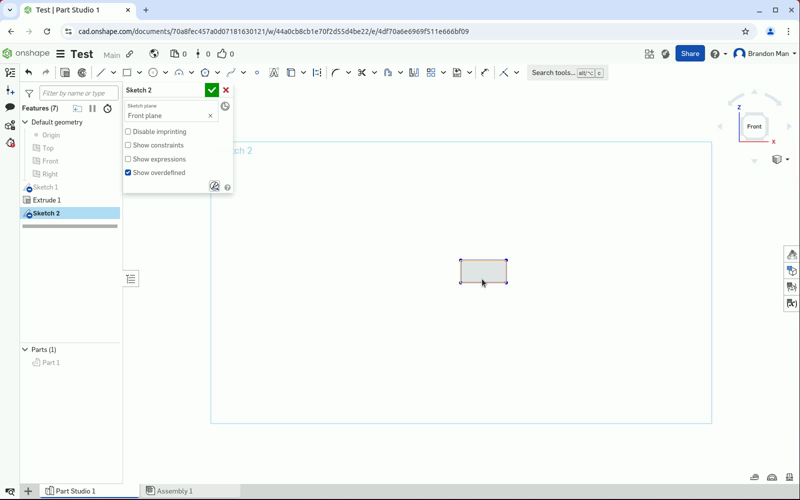
scroll(6)
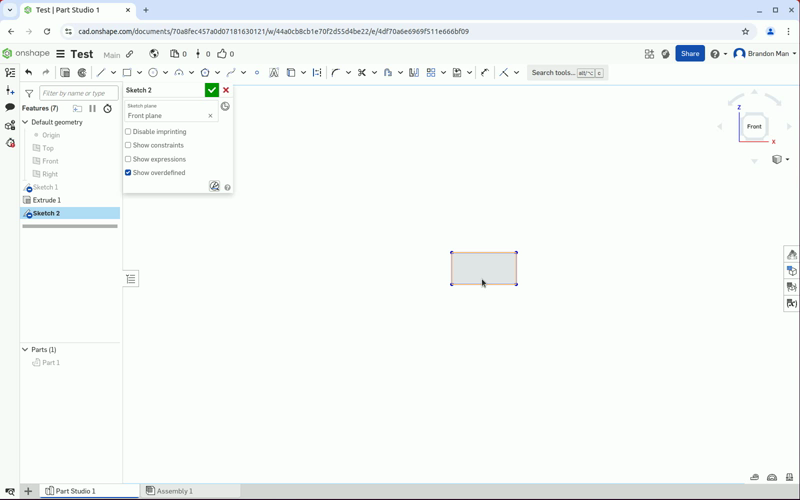
scroll(6)
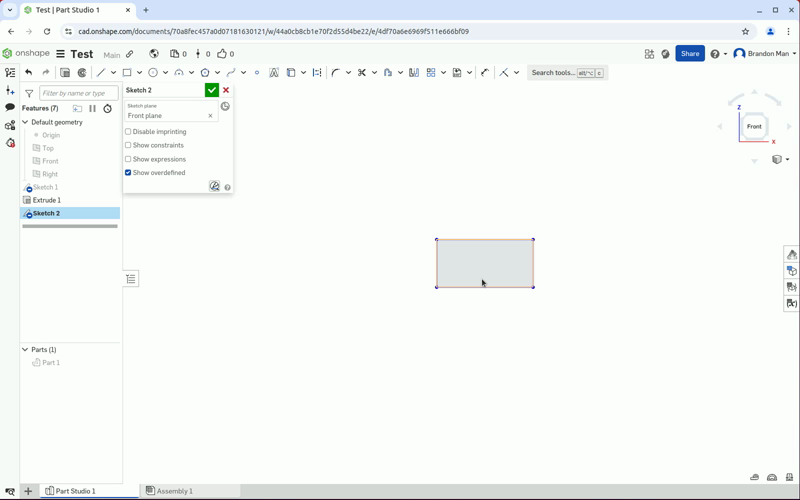
scroll(6)
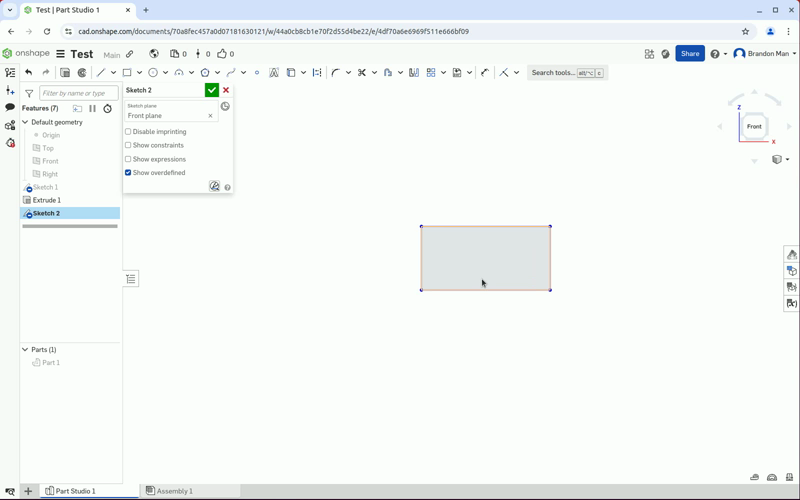
scroll(6)
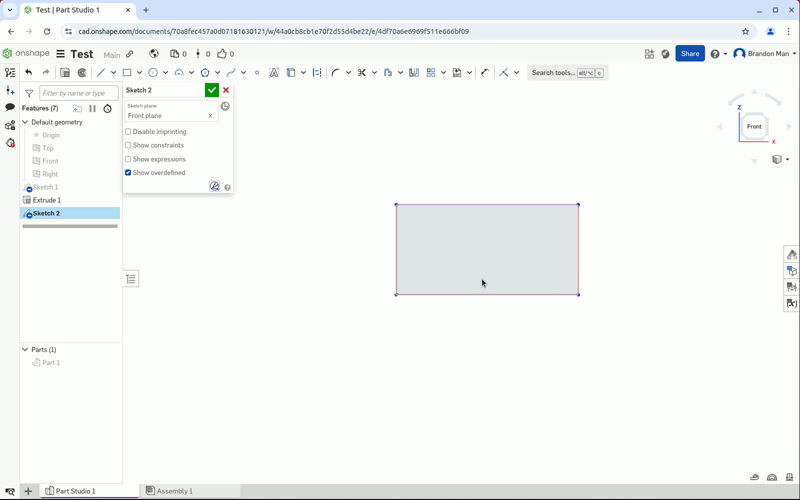
scroll(6)
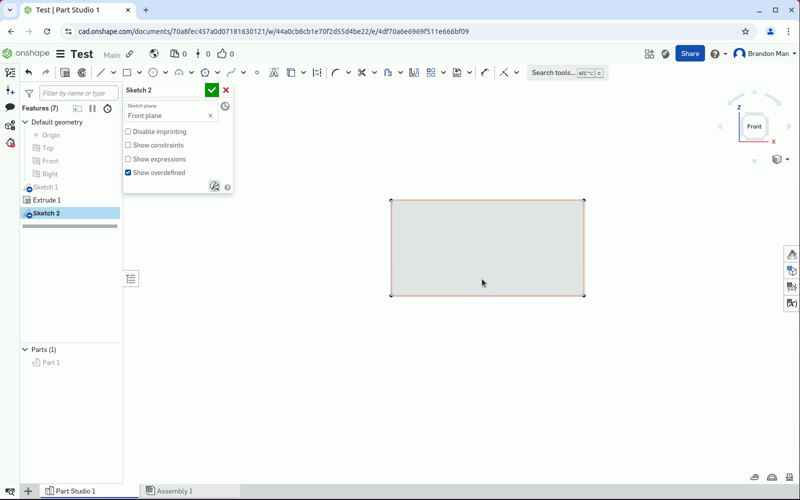
scroll(6)
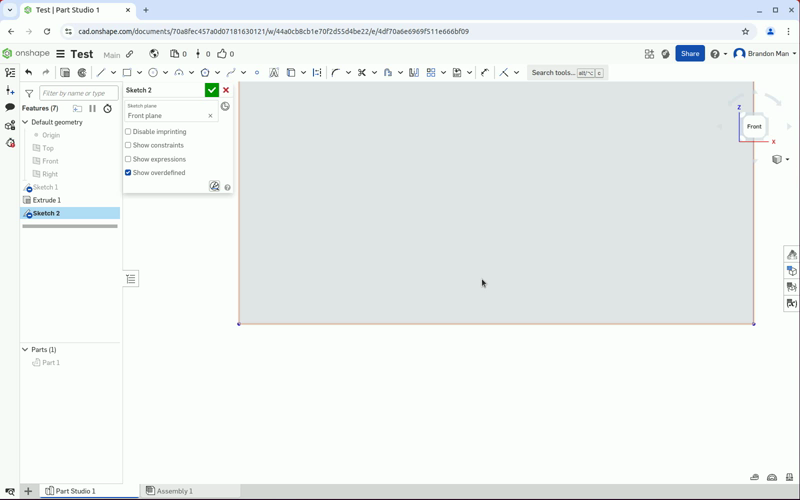
click(482, 278)
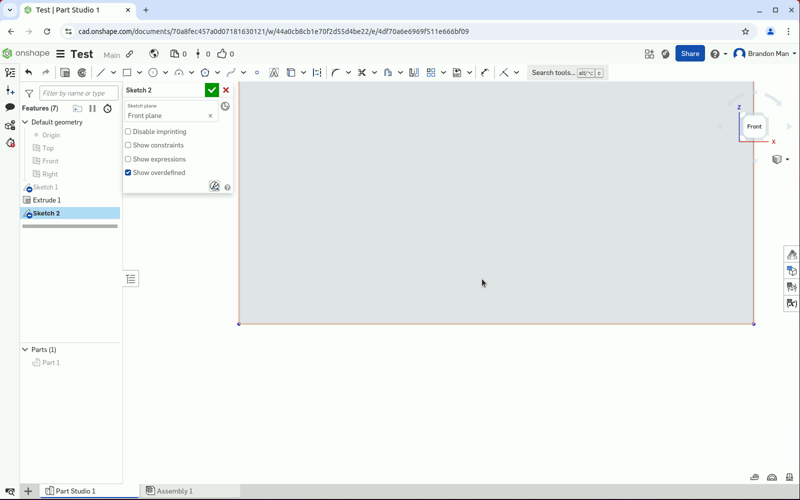
scroll(-6)
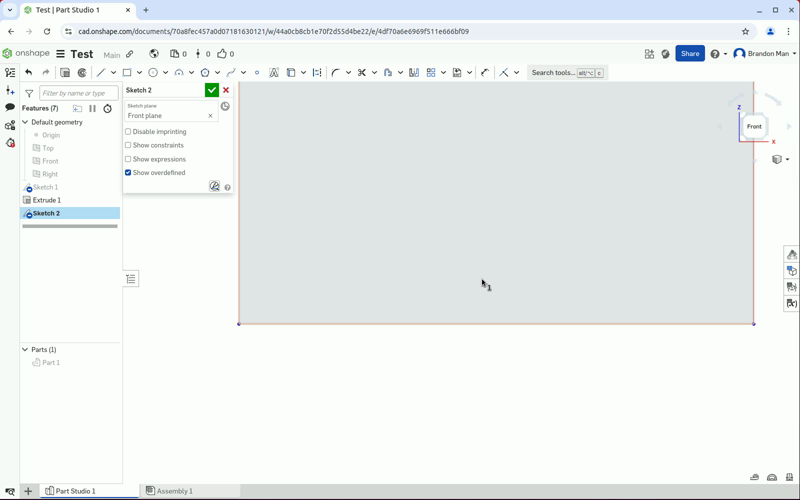
scroll(-6)
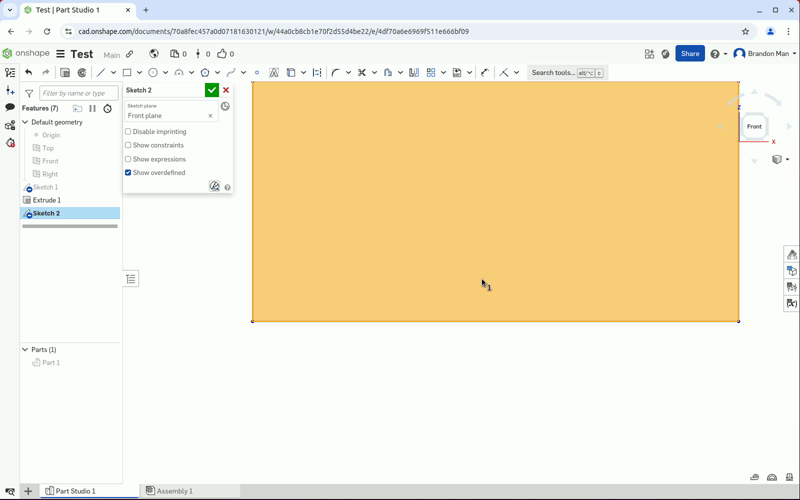
scroll(-6)
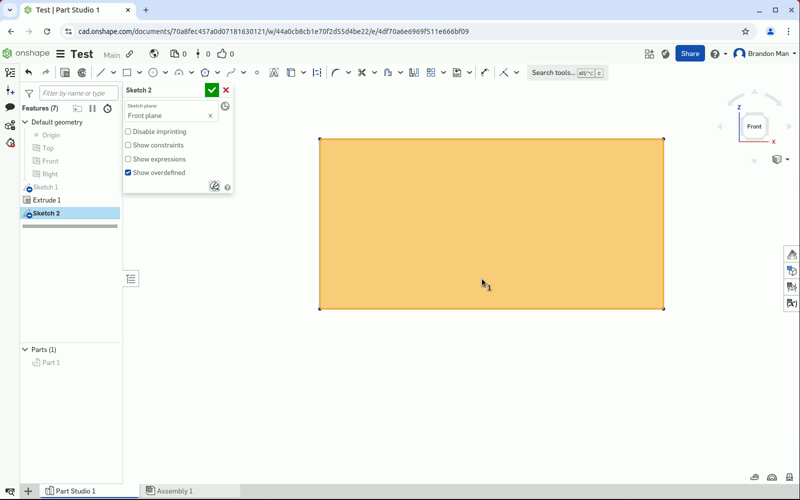
scroll(-6)
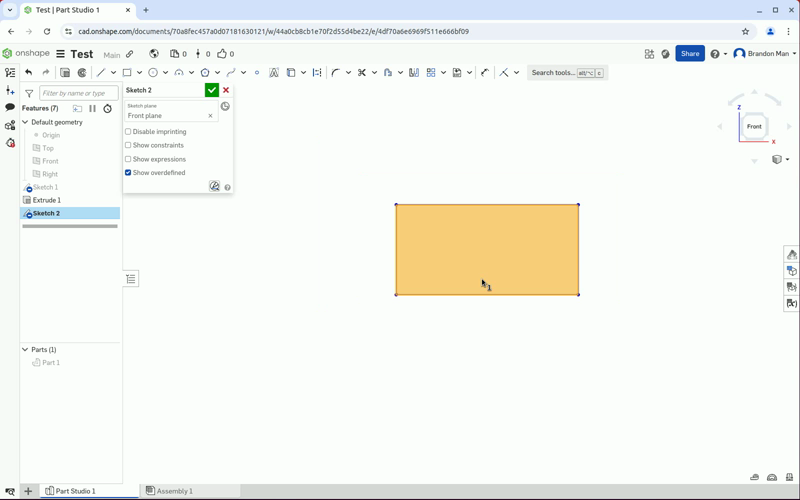
scroll(-6)
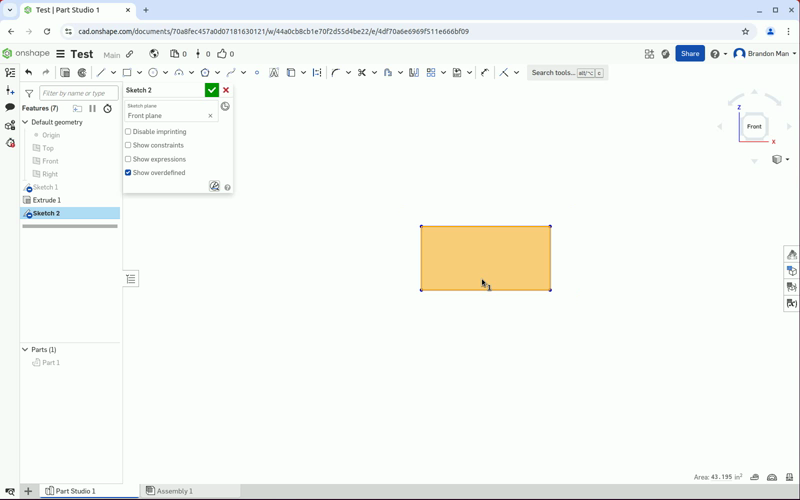
scroll(-6)
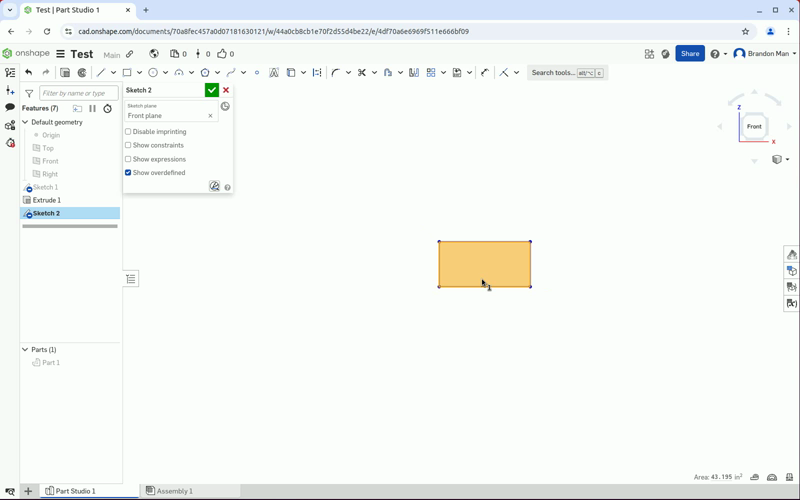
scroll(-6)
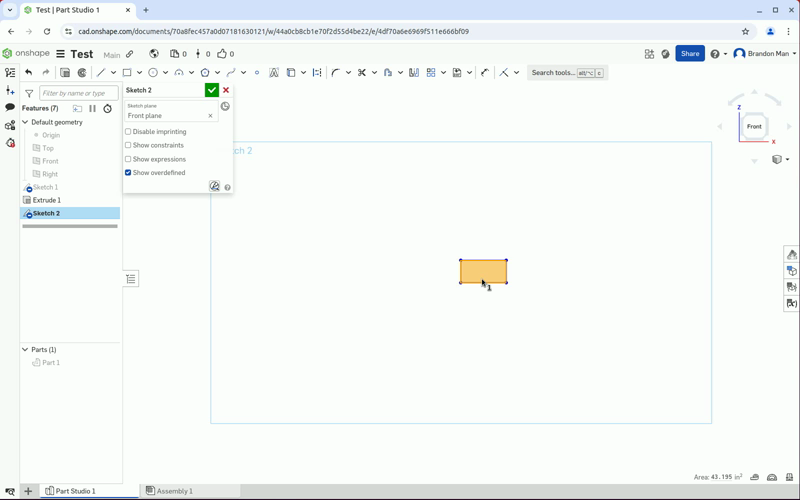
mouse_move(73, 352)
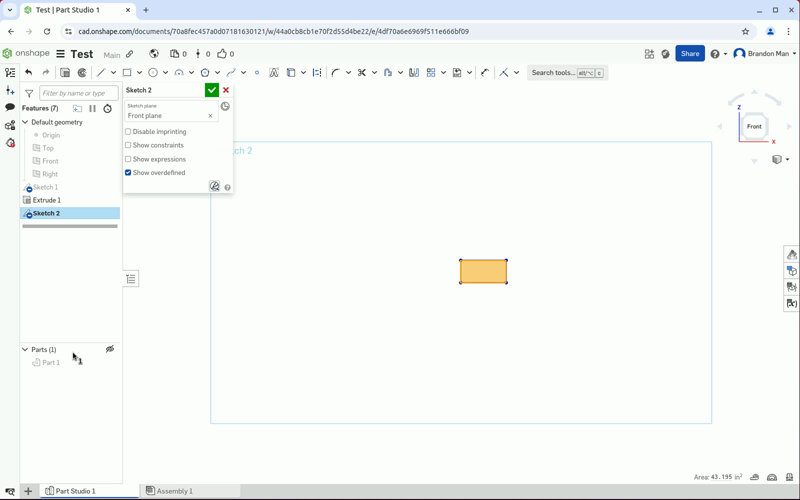
key(shift+y)
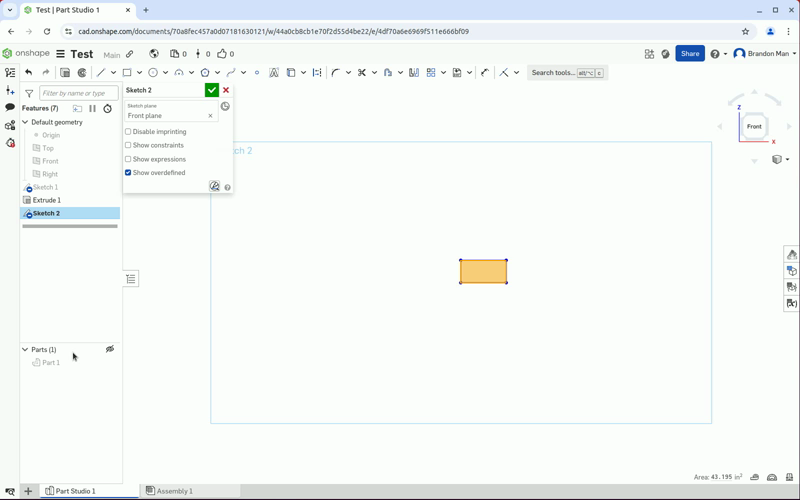
key(shift+e)
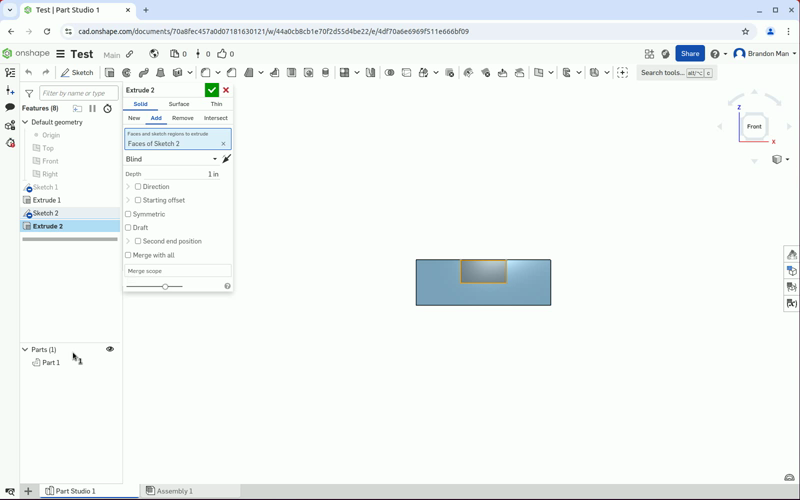
mouse_move(143, 106)
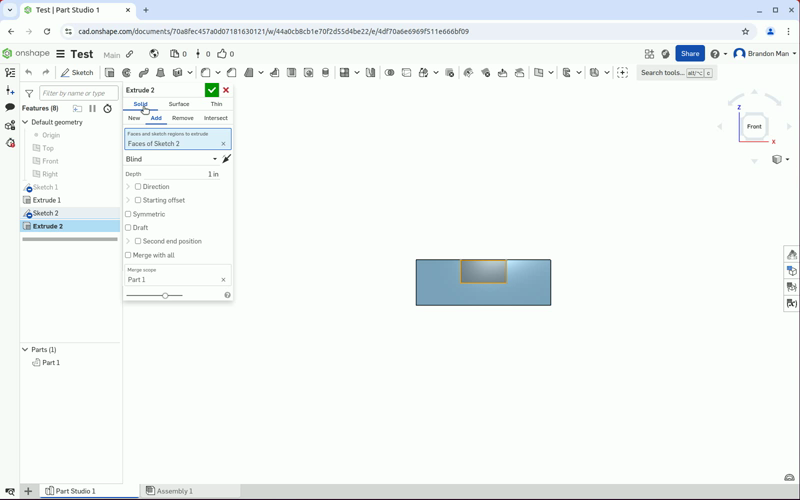
click(143, 106)
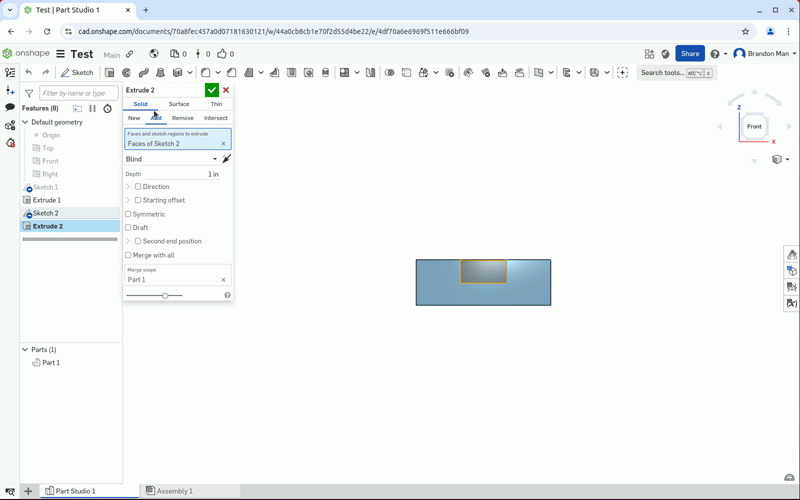
mouse_move(186, 120)
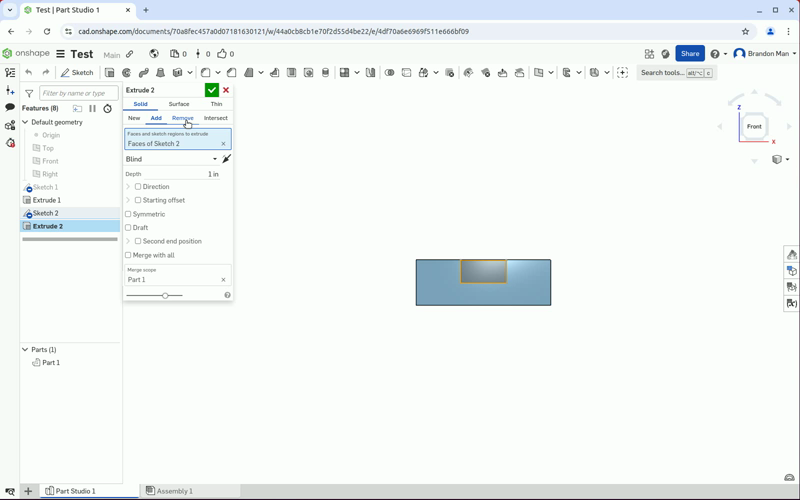
click(186, 120)
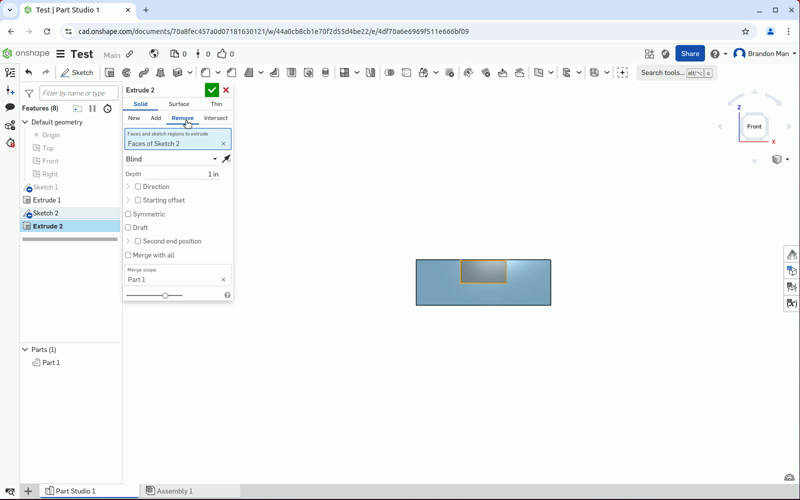
key(tab, 4)
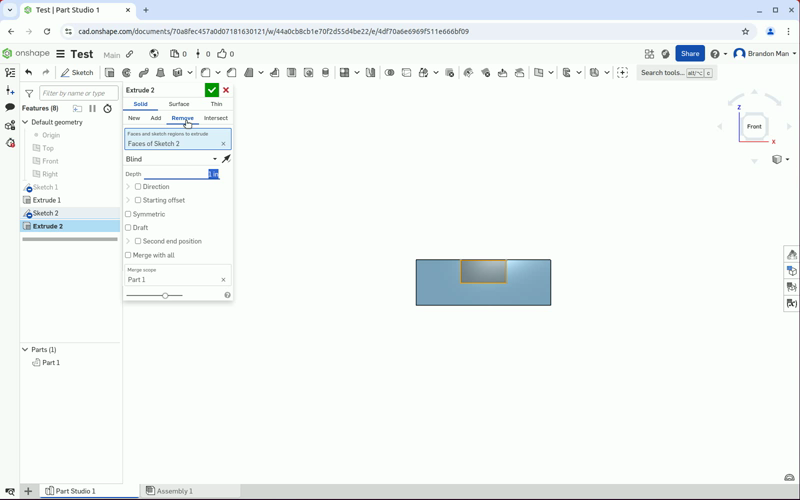
text(13.961)
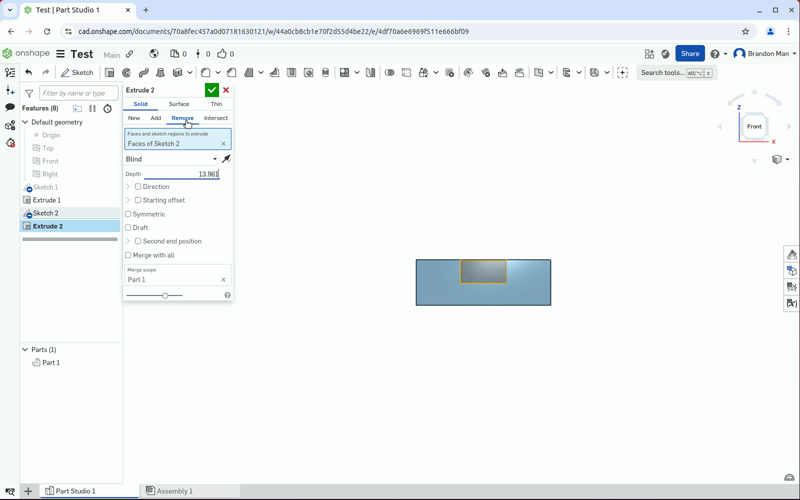
key(tab, 6)
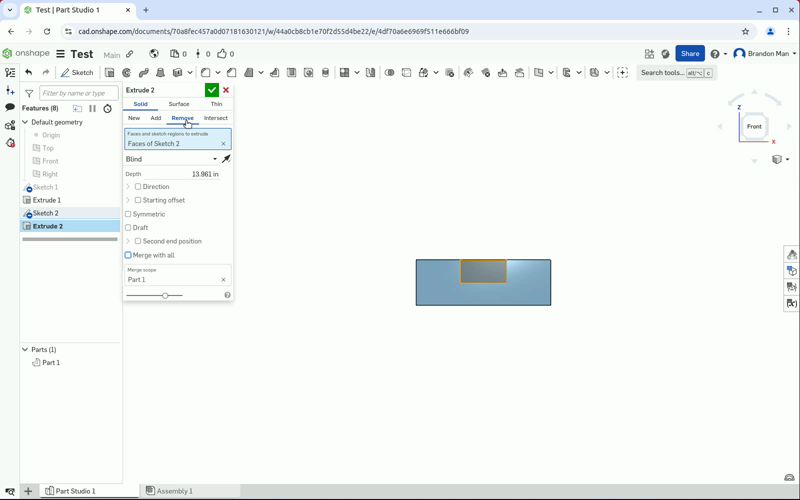
key(space)
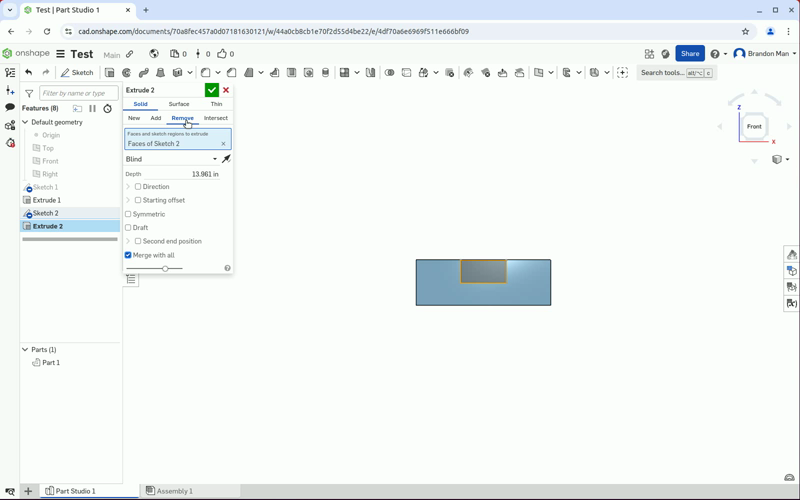
key(enter)
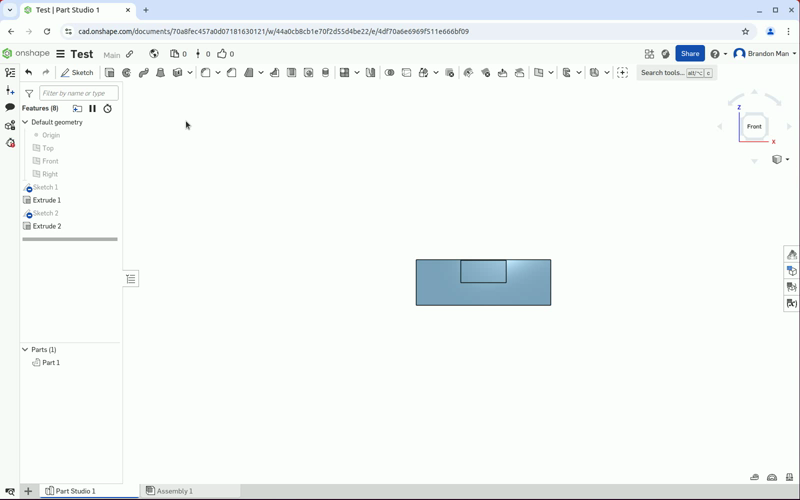
key(shift+h)
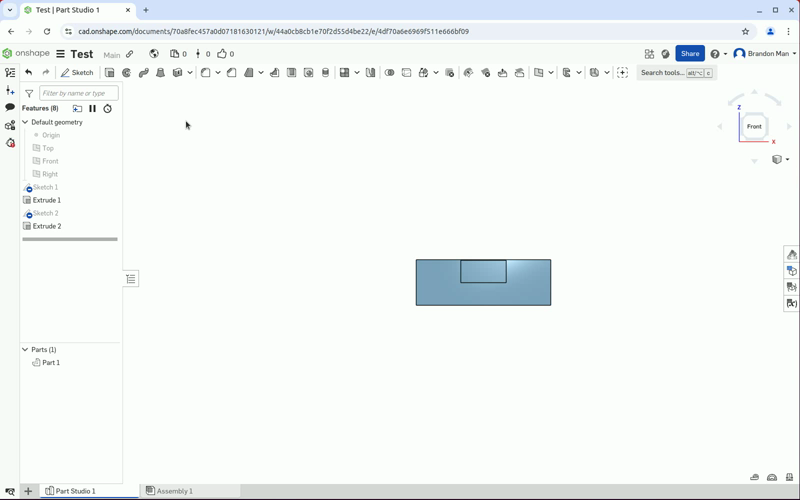
key(shift+h)
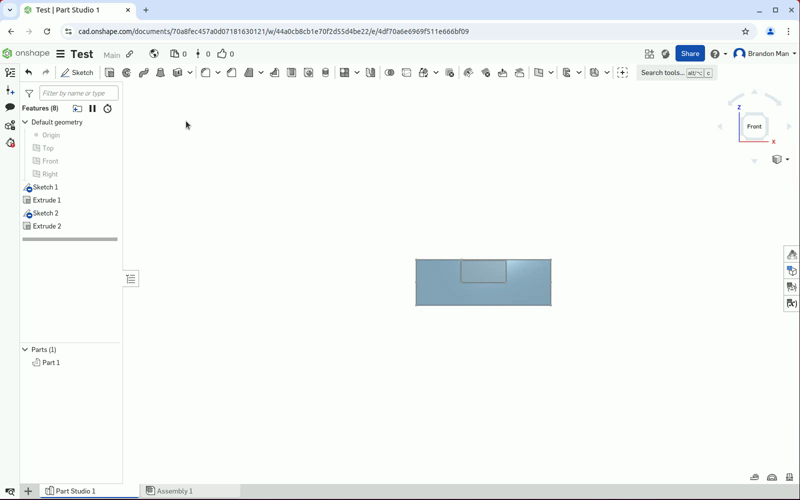
key(shift+7)
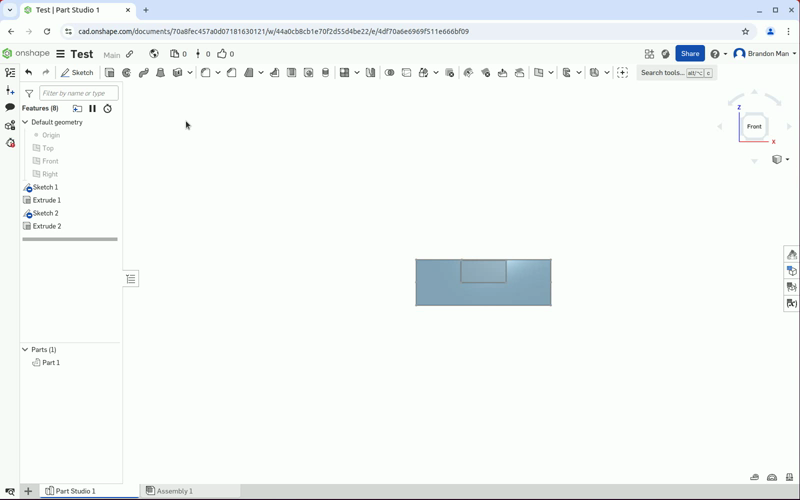
key(left, 2)
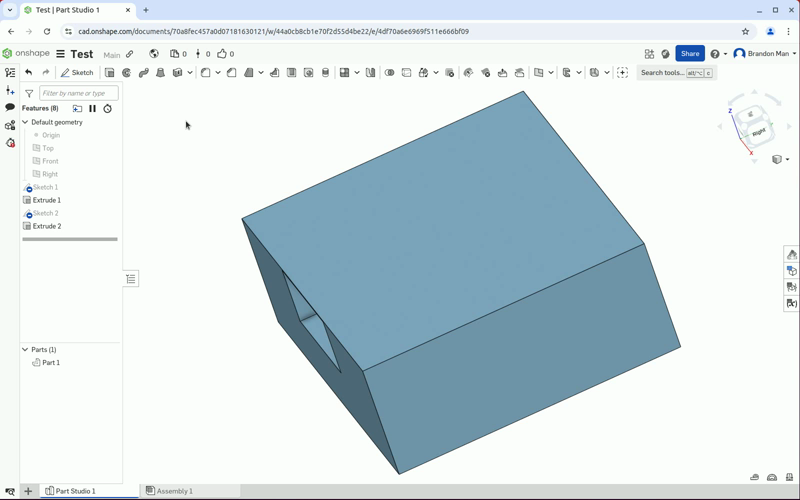
key(down, 2)
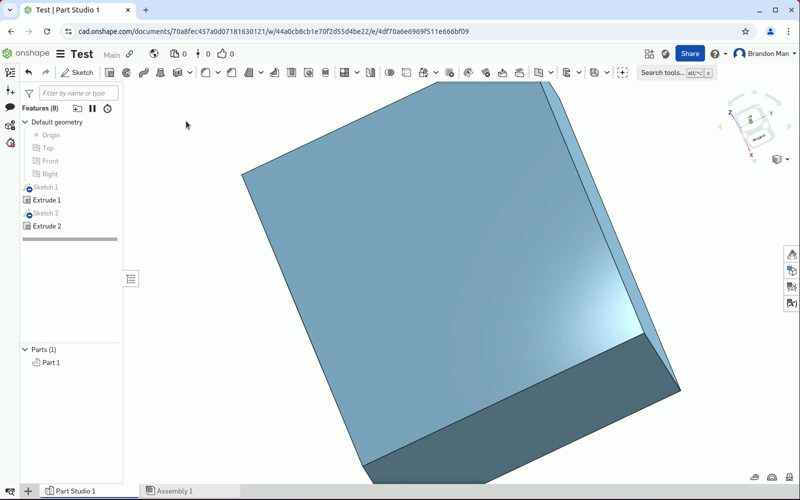
key(up, 2)
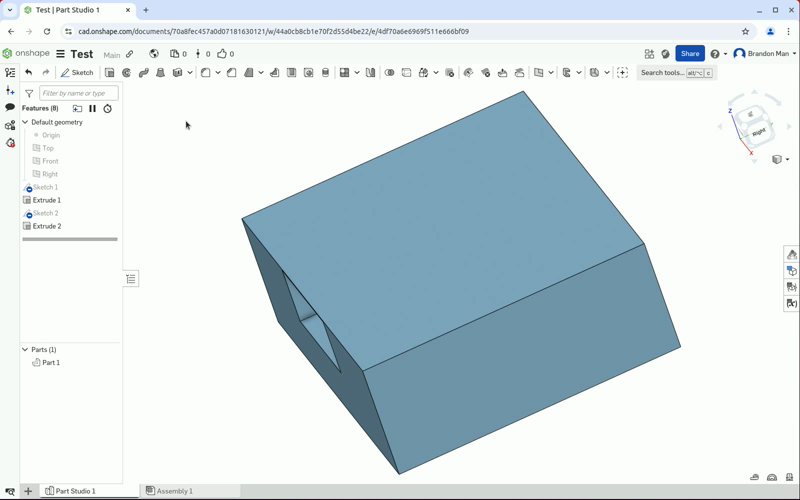
key(right, 2)
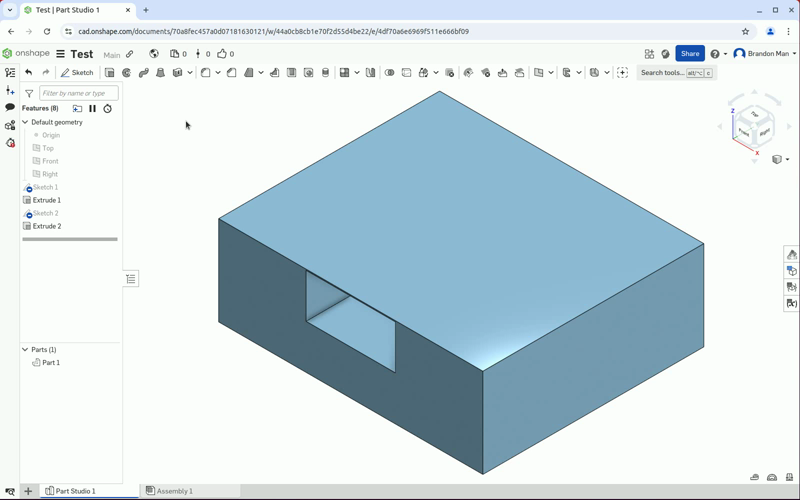
mouse_move(73, 189)
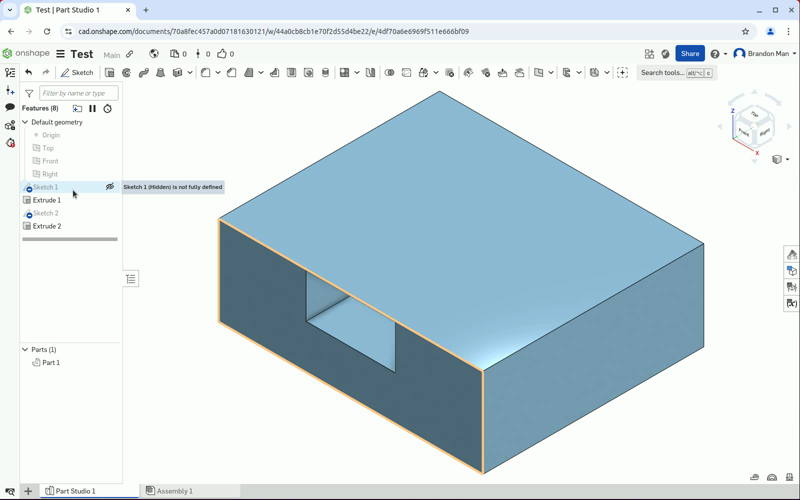
click(73, 189)